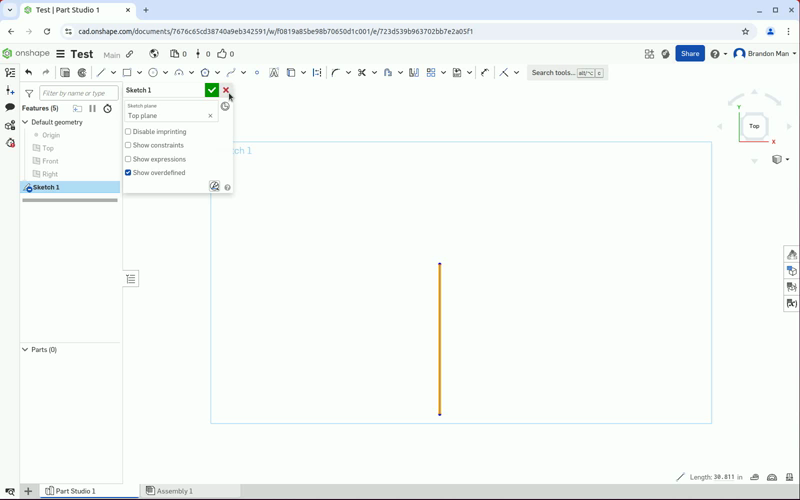
key(shift+h)
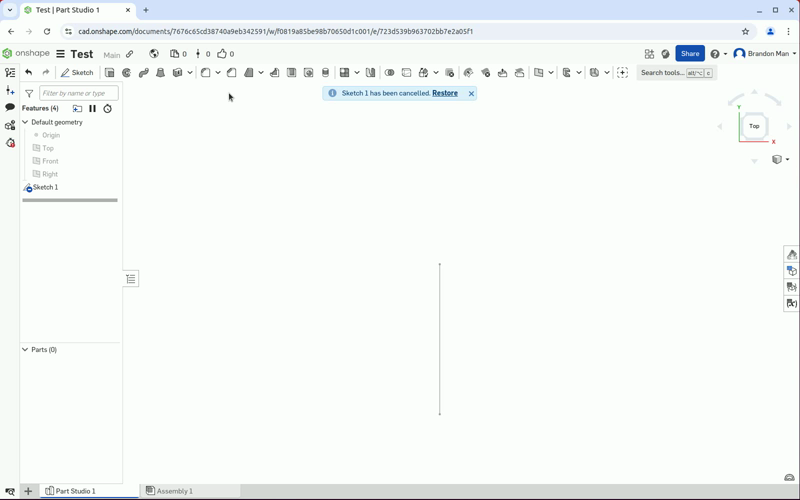
mouse_move(73, 352)
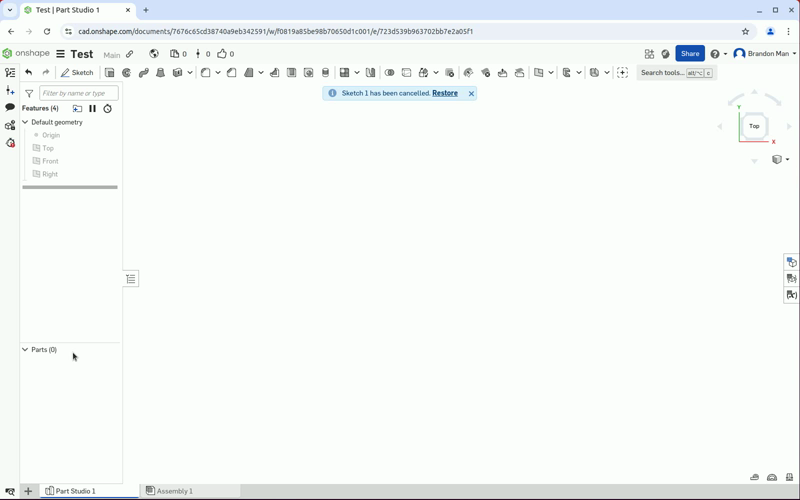
key(y)
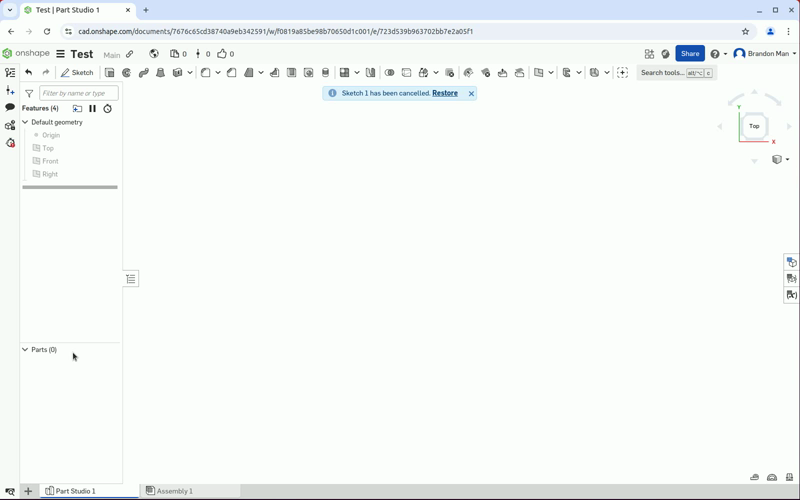
key(shift+p)
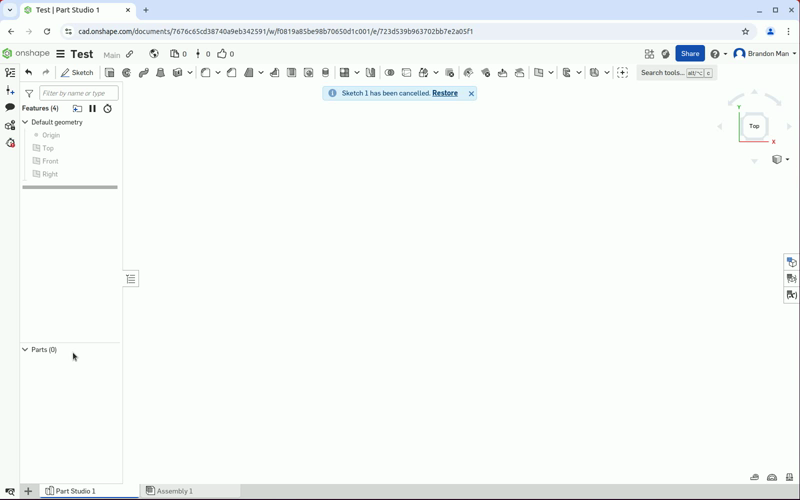
key(space)
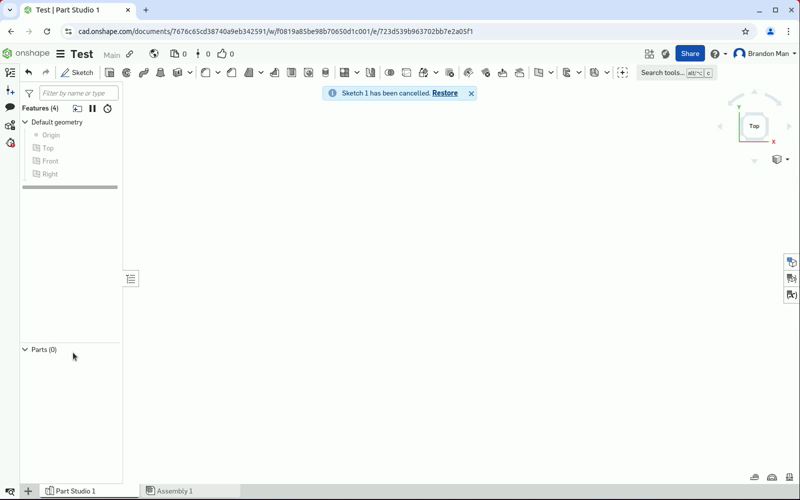
key_down(shift)
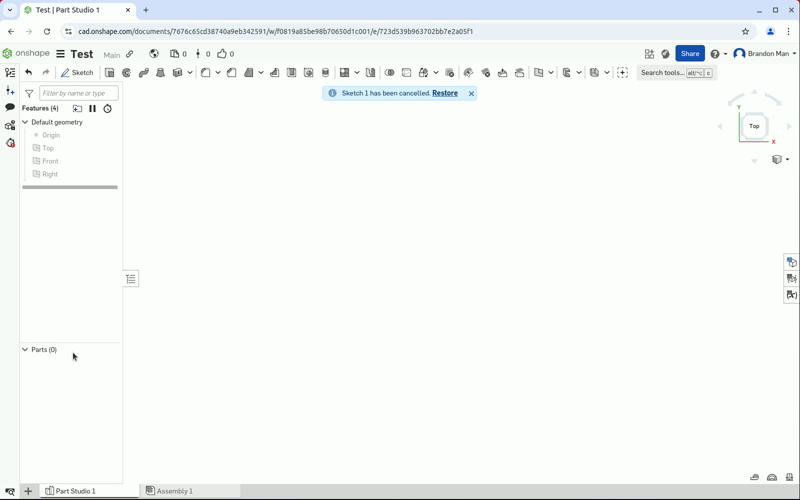
key(up)
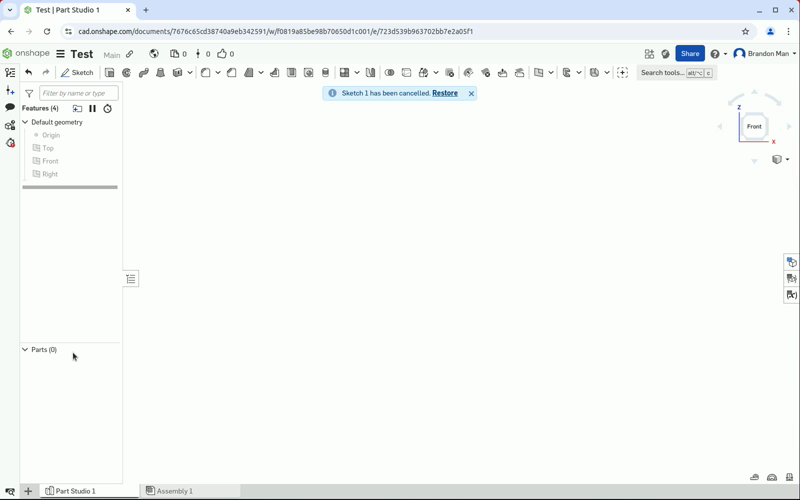
key_up(shift)
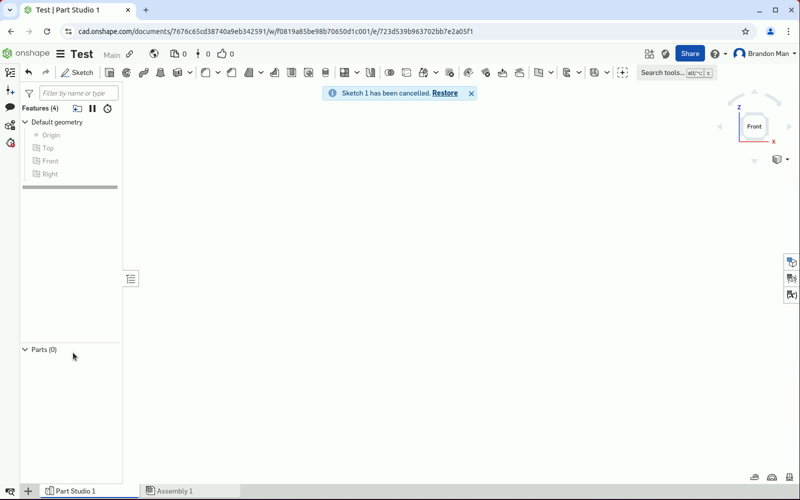
key(space)
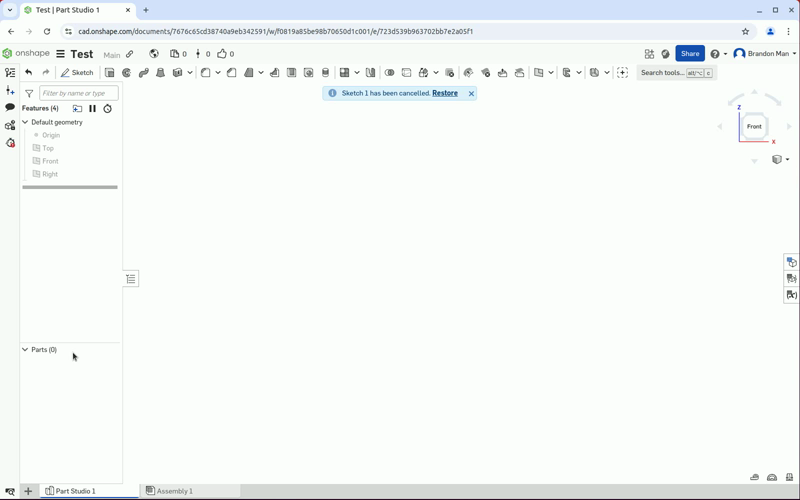
key_down(shift)
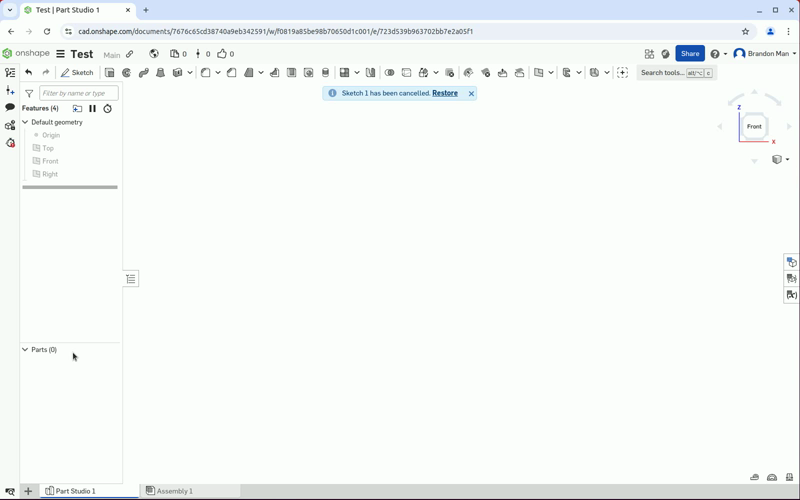
key(left)
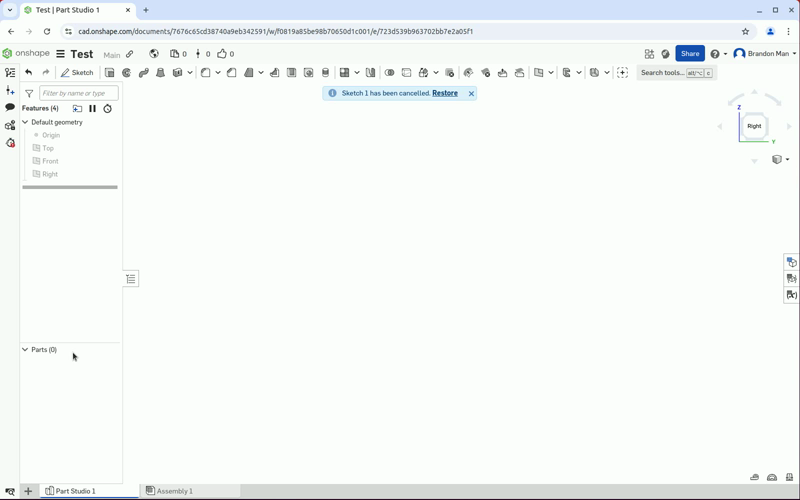
key_up(shift)
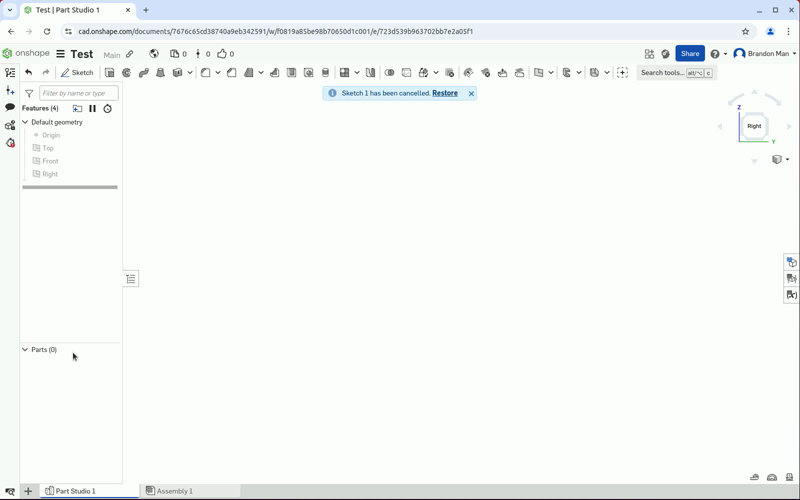
mouse_move(73, 352)
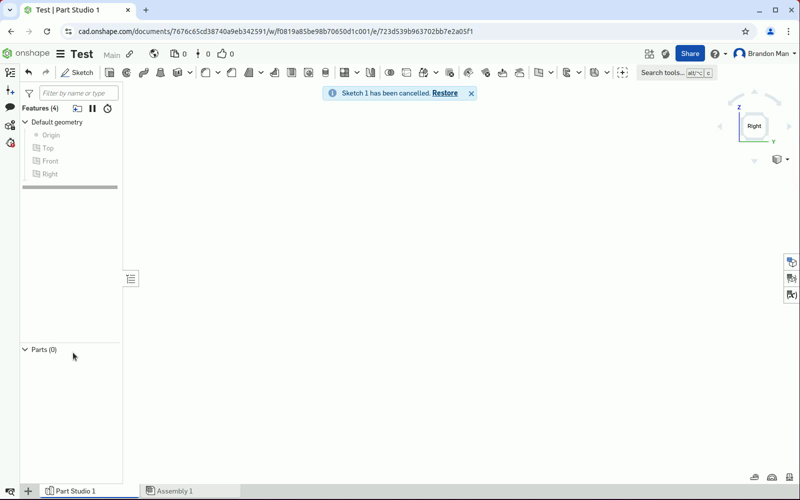
key(shift+y)
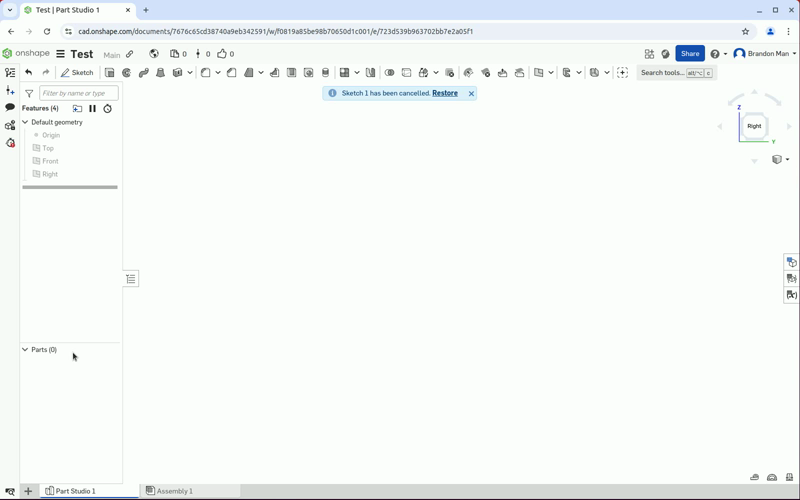
key(shift+s)
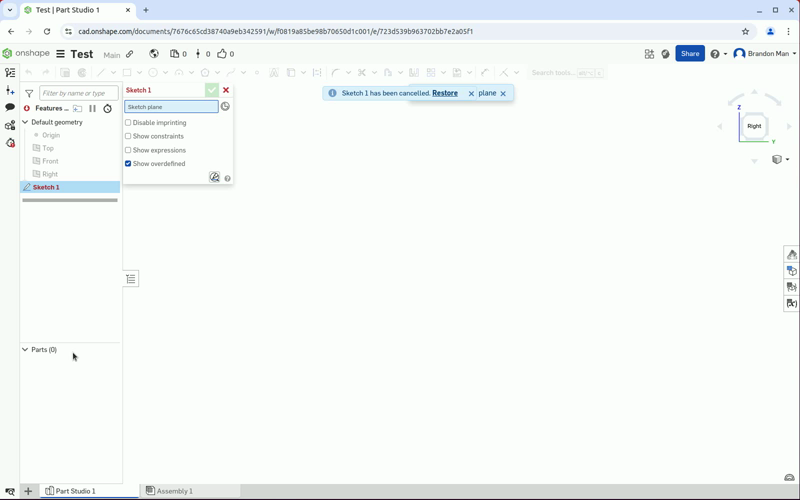
mouse_move(73, 176)
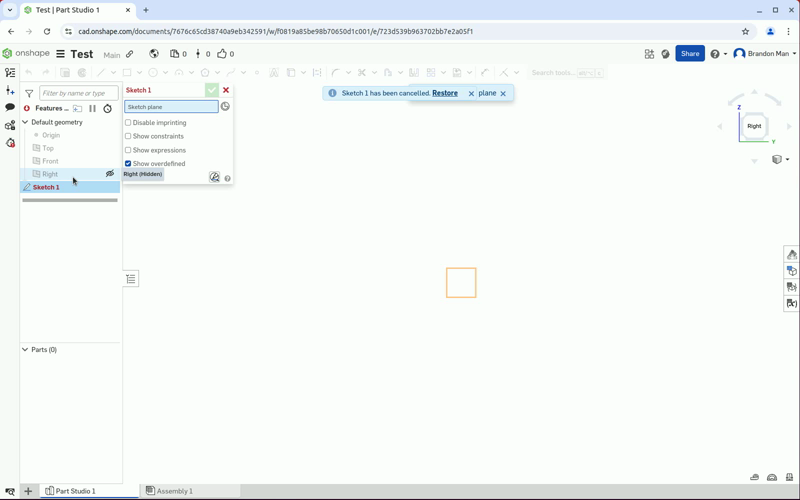
click(73, 176)
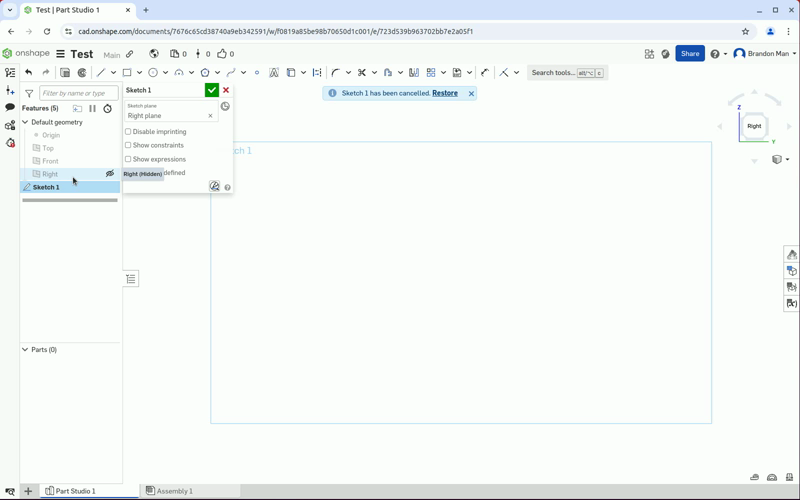
mouse_move(73, 352)
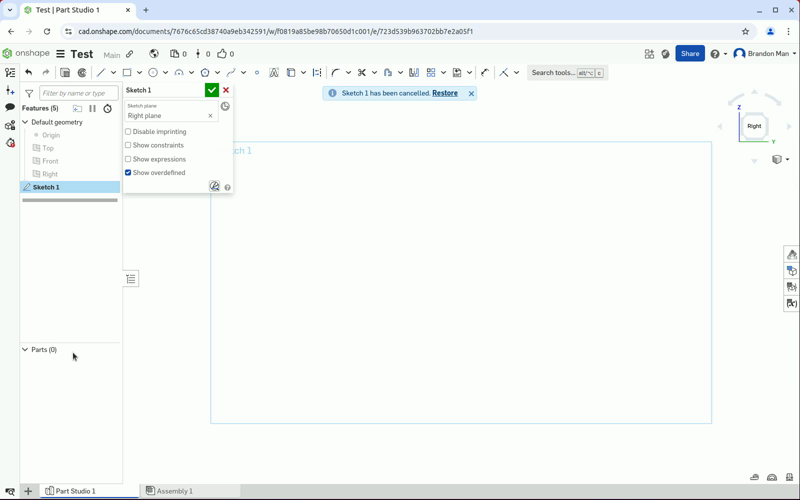
key(y)
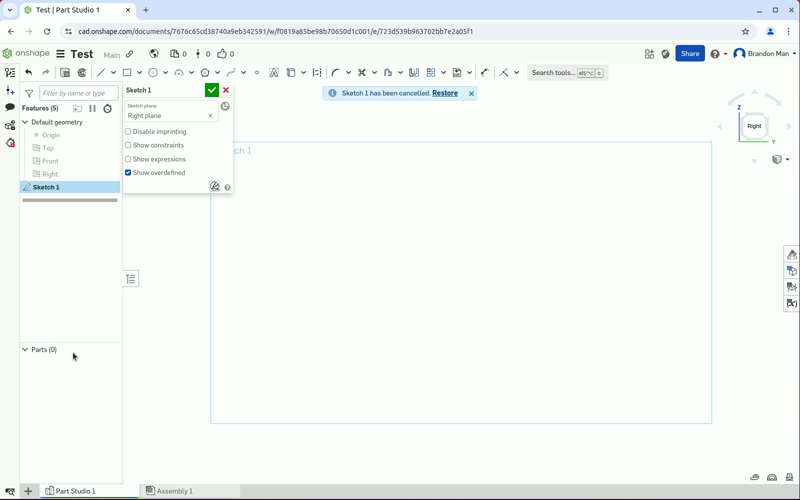
key(l)
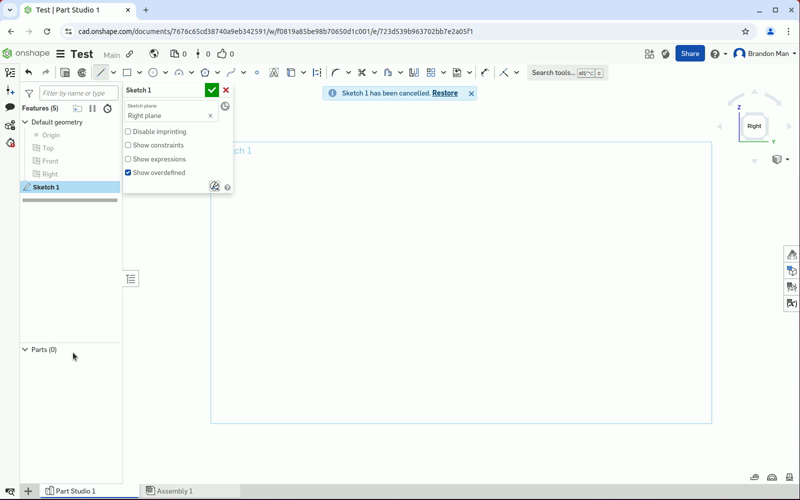
key_down(shift)
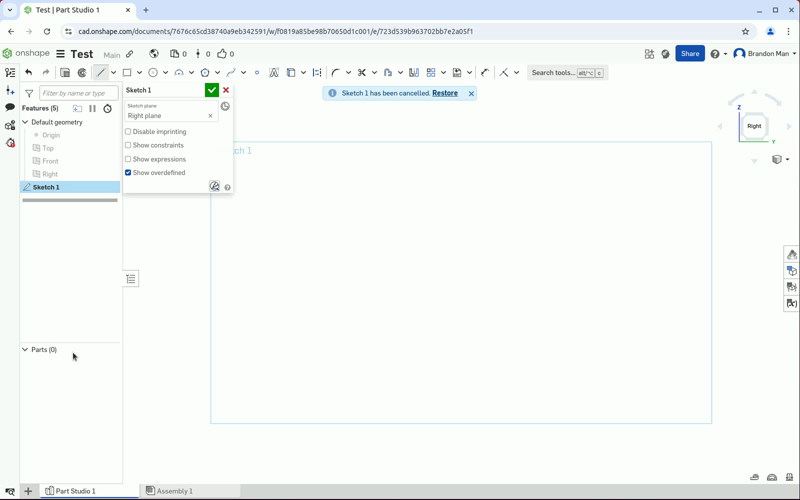
mouse_move(460, 395)
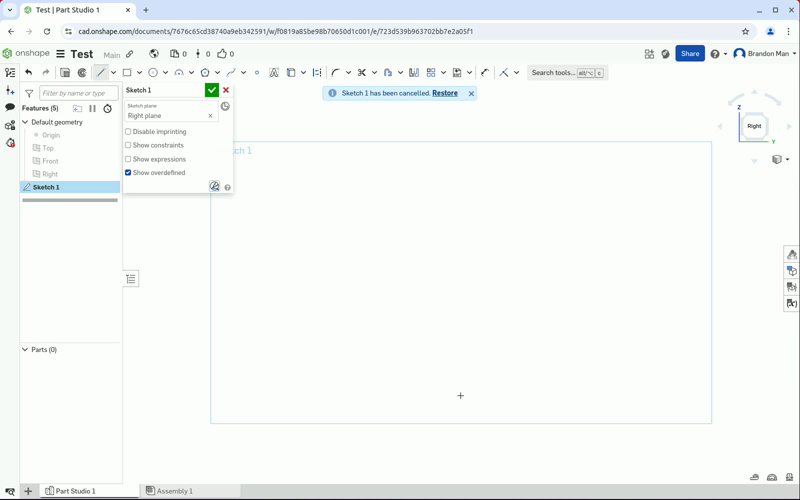
click(460, 395)
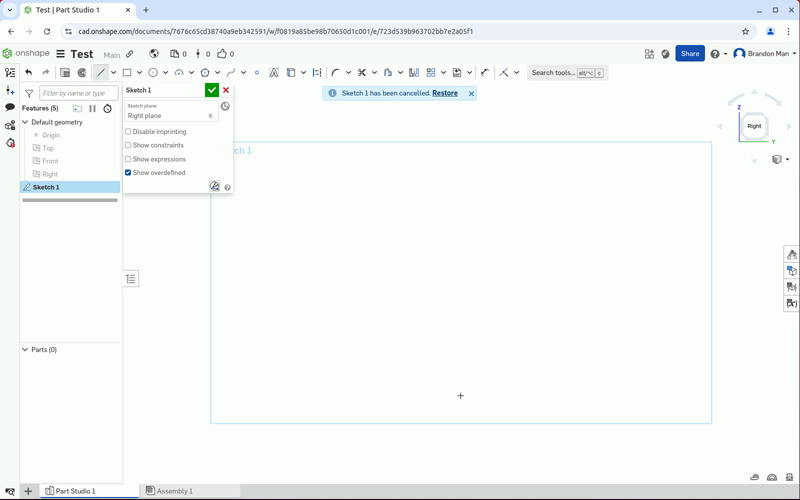
key_up(shift)
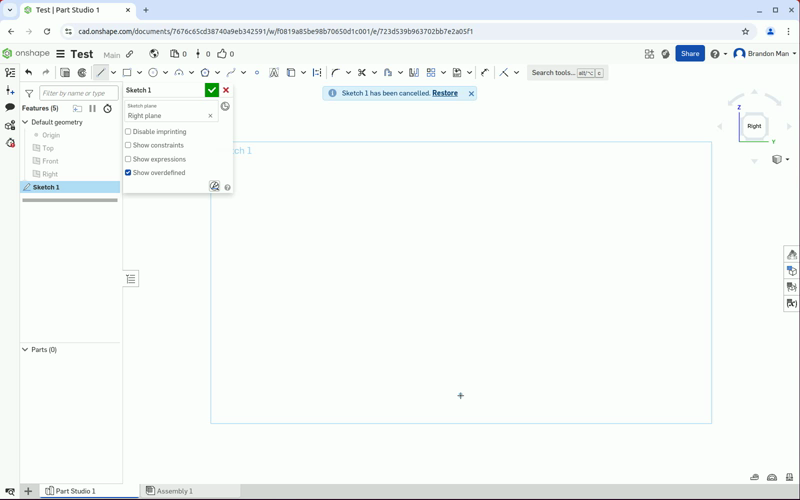
key_down(shift)
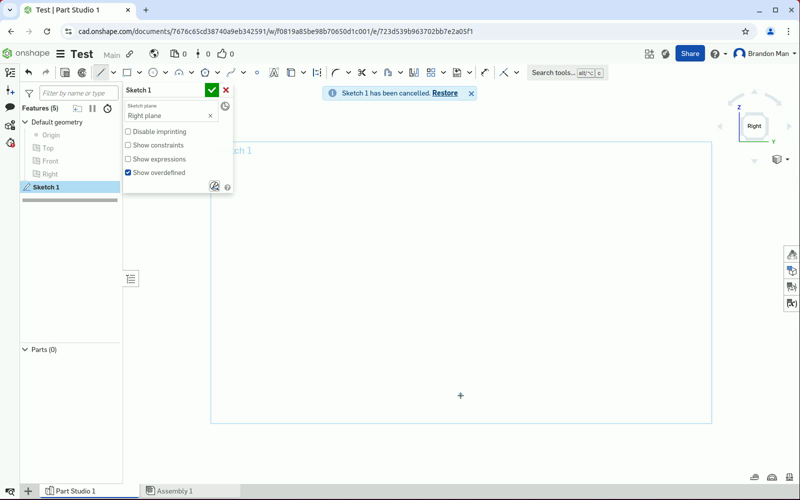
mouse_move(490, 395)
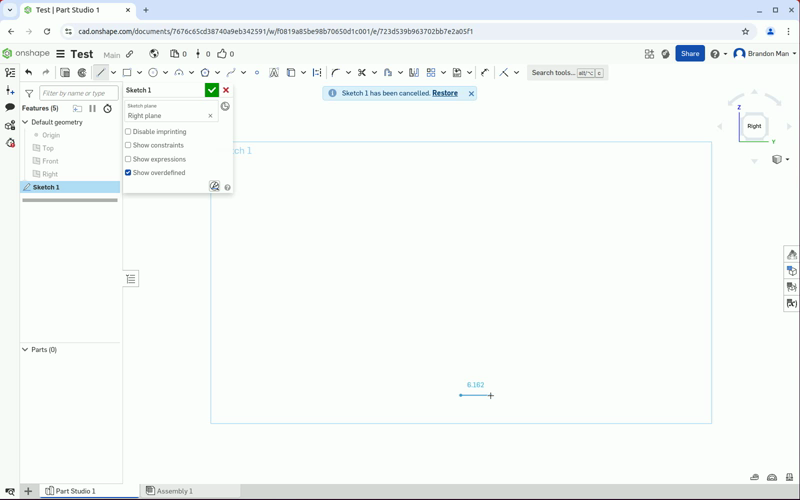
mouse_move(486, 395)
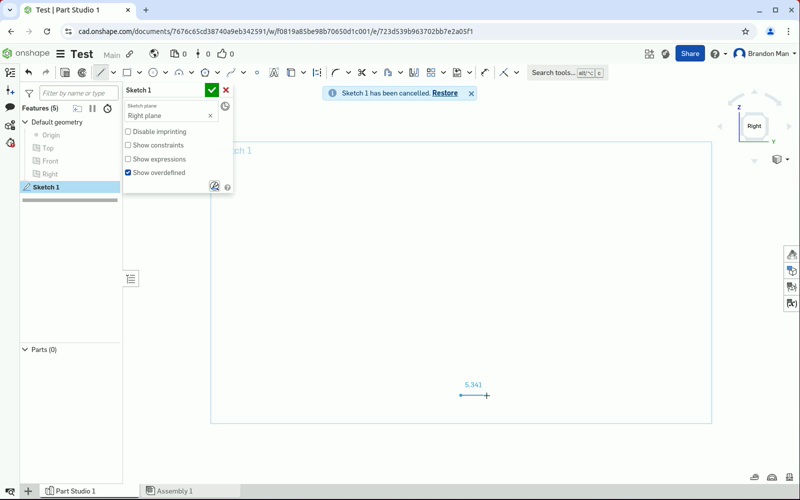
click(486, 395)
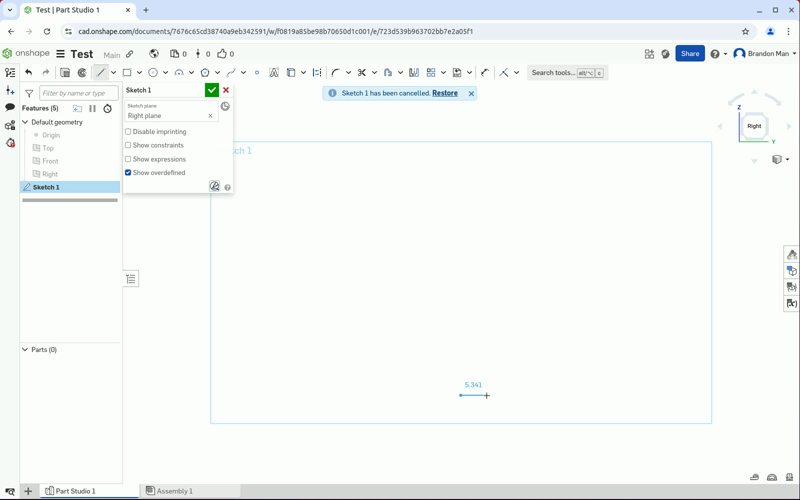
key_up(shift)
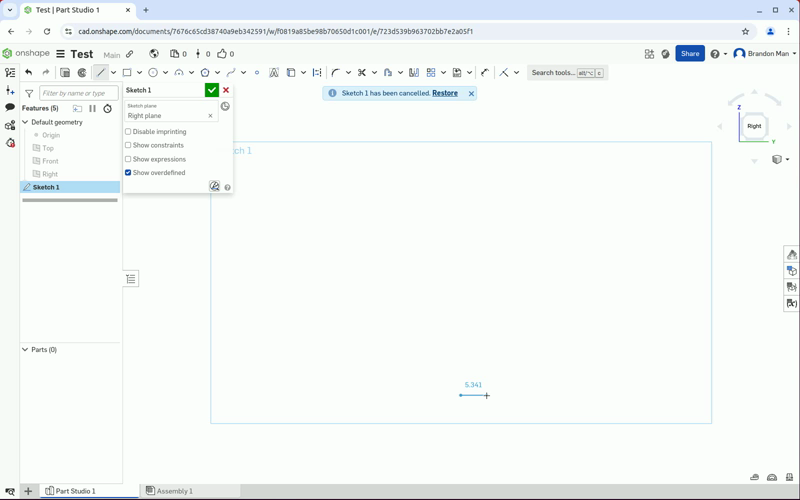
key_down(shift)
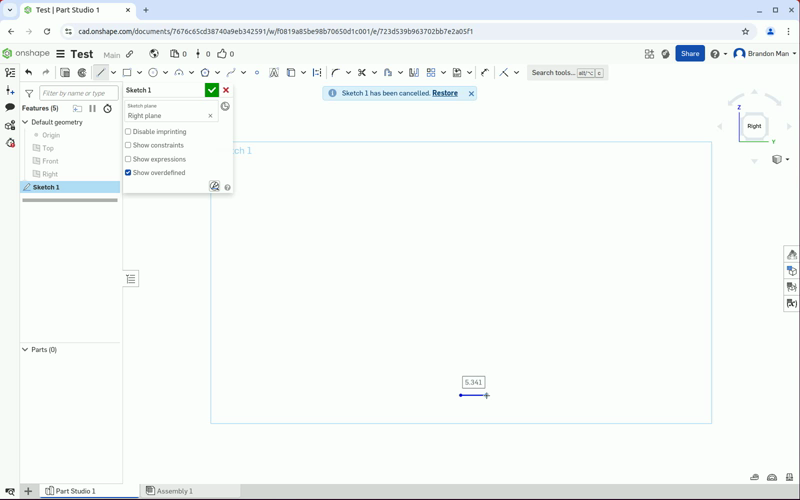
mouse_move(486, 171)
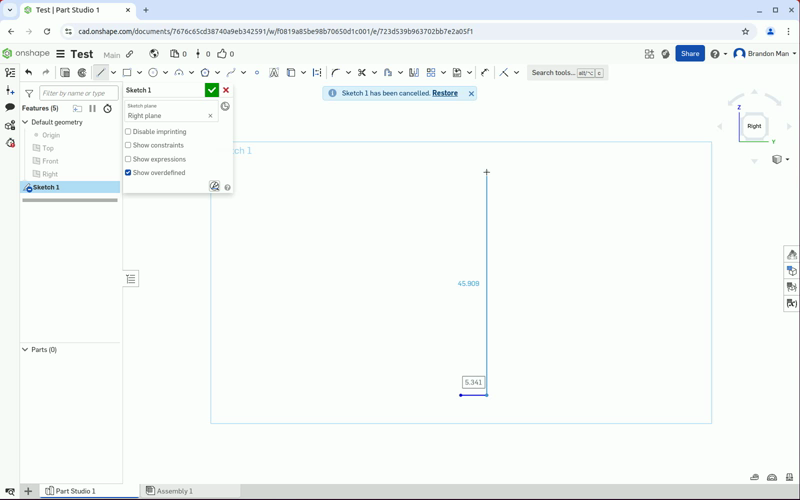
click(486, 171)
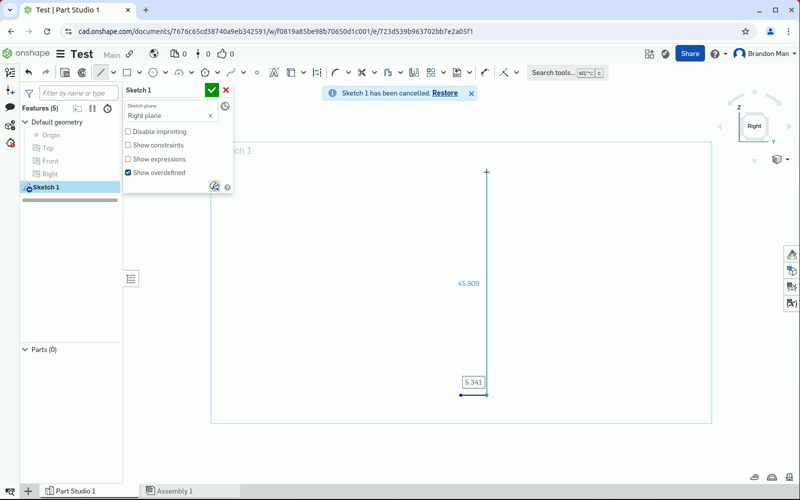
key_up(shift)
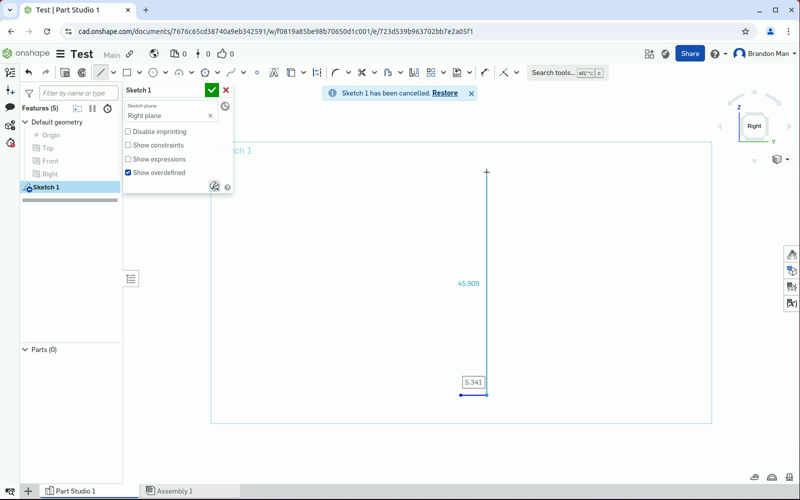
key_down(shift)
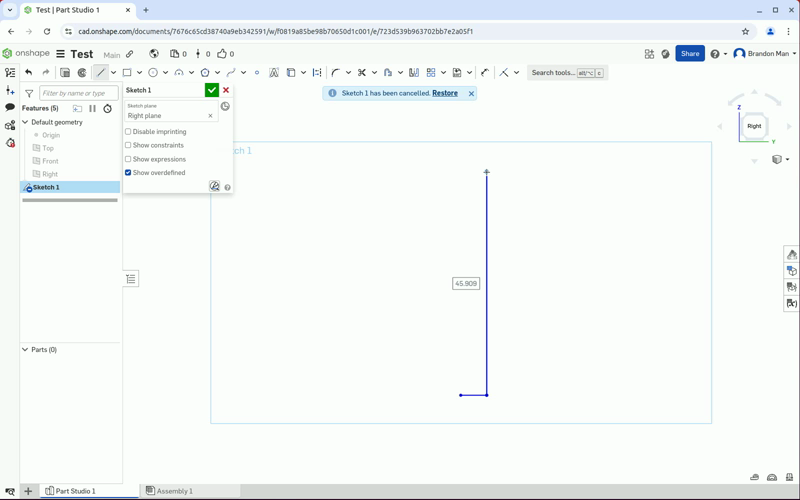
mouse_move(516, 171)
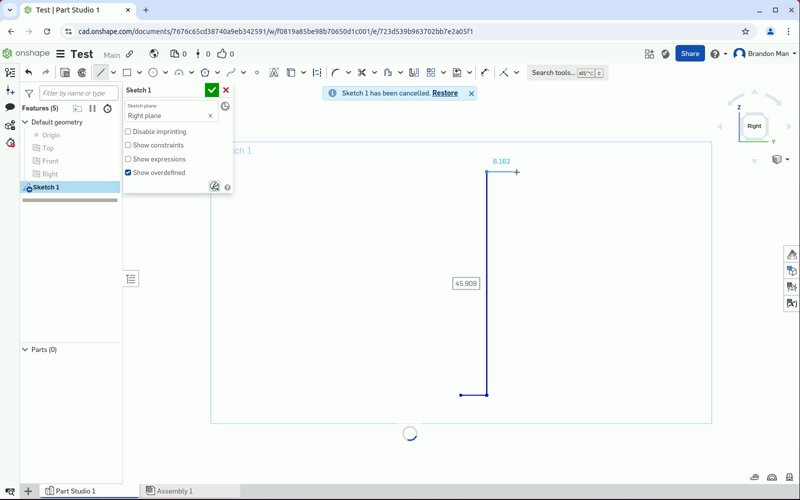
mouse_move(460, 171)
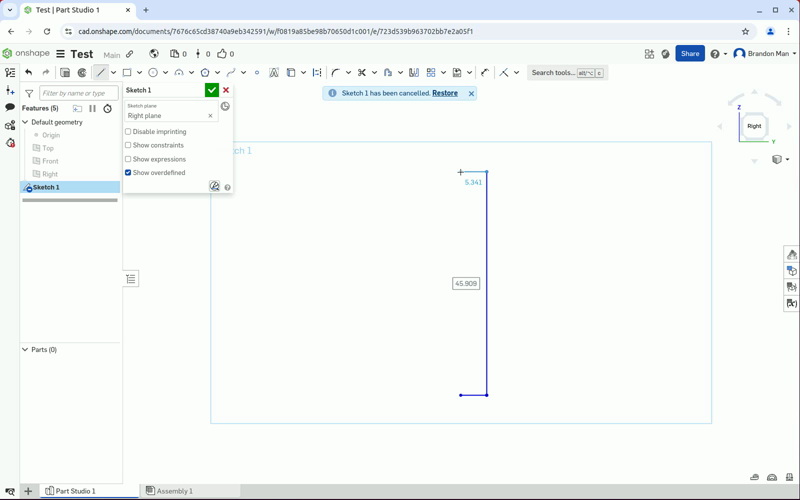
click(460, 171)
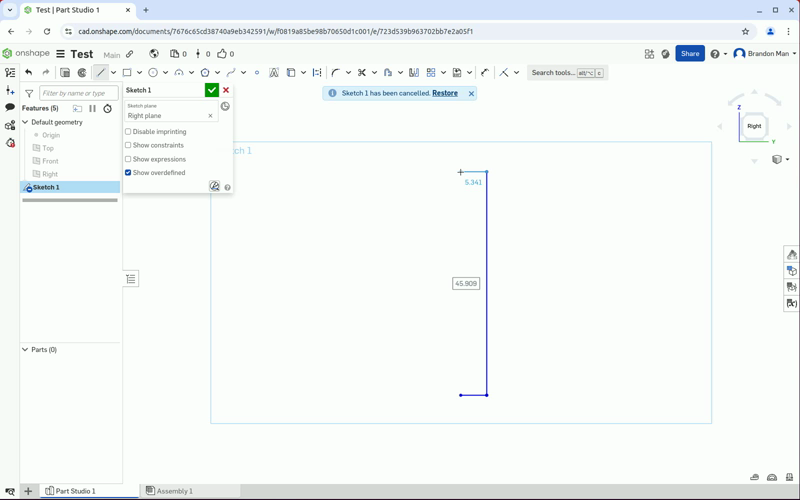
key_up(shift)
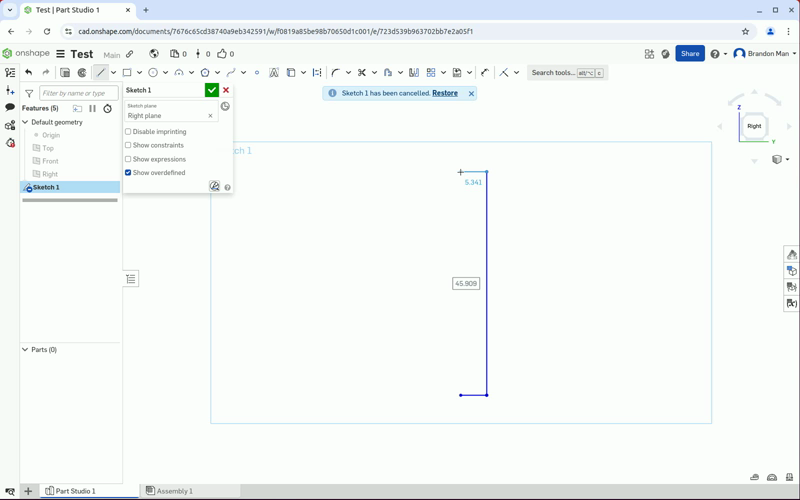
key(esc)
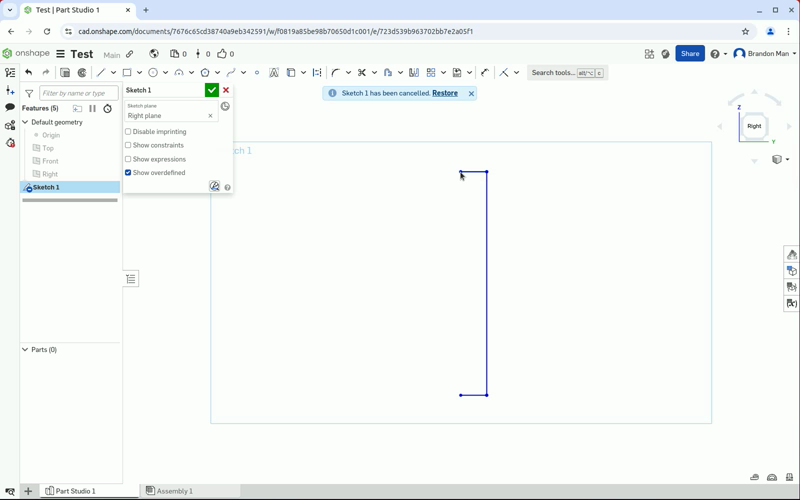
key(a)
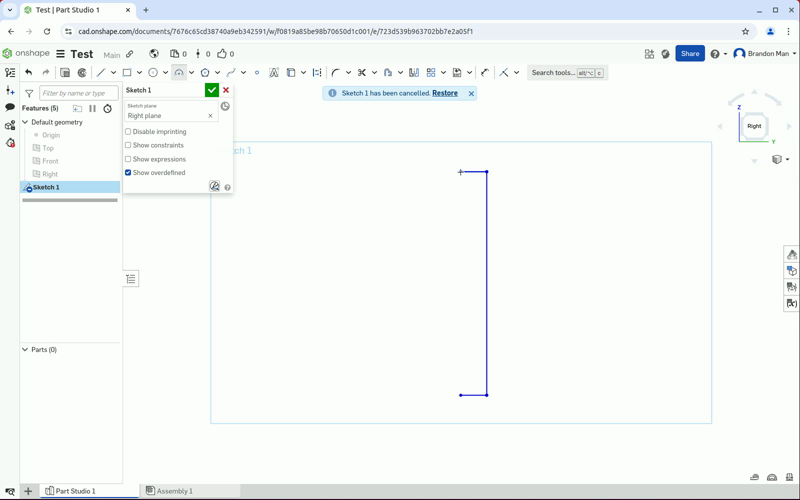
mouse_move(460, 171)
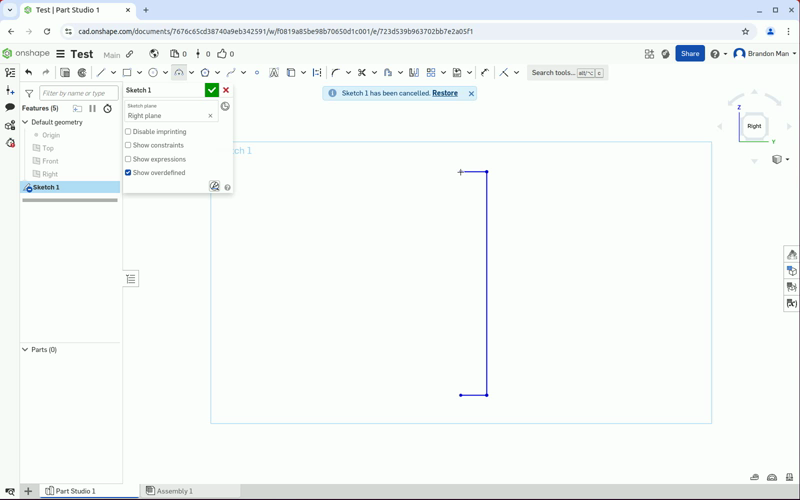
click(460, 171)
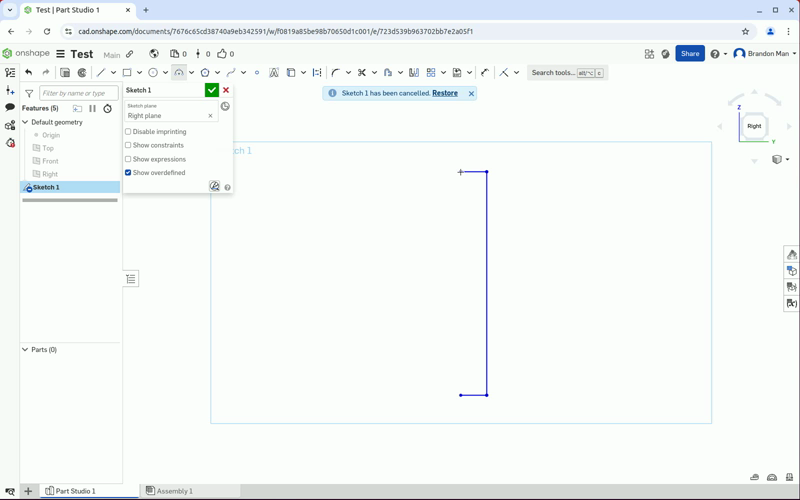
mouse_move(460, 395)
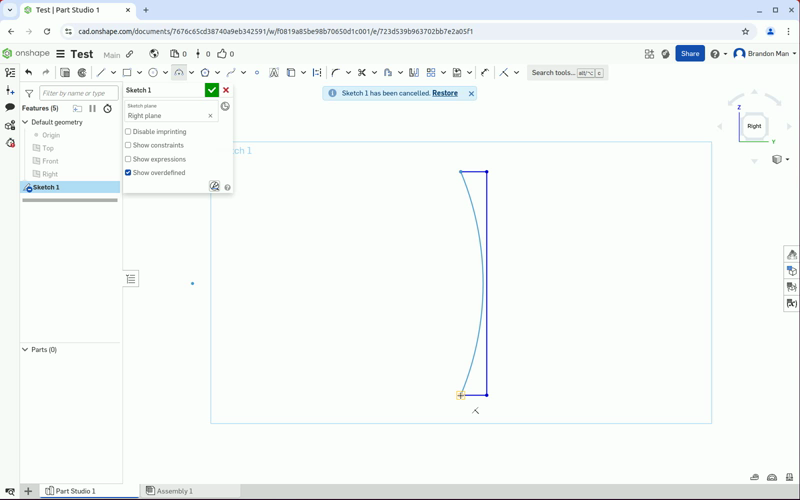
click(460, 395)
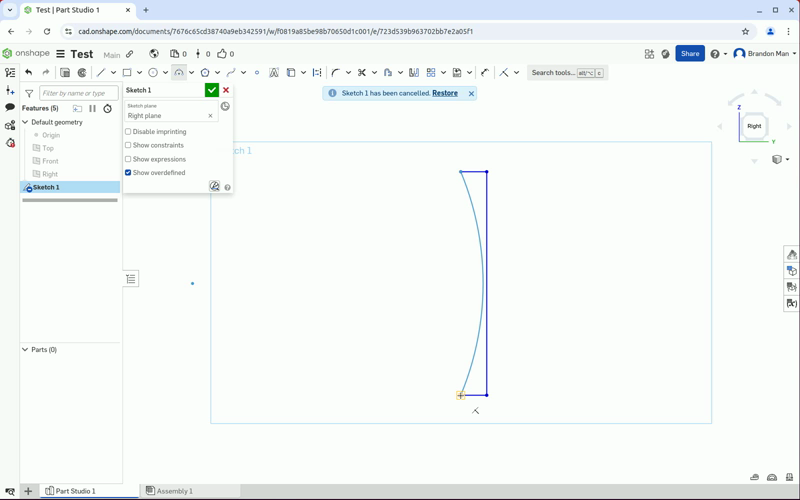
key_down(shift)
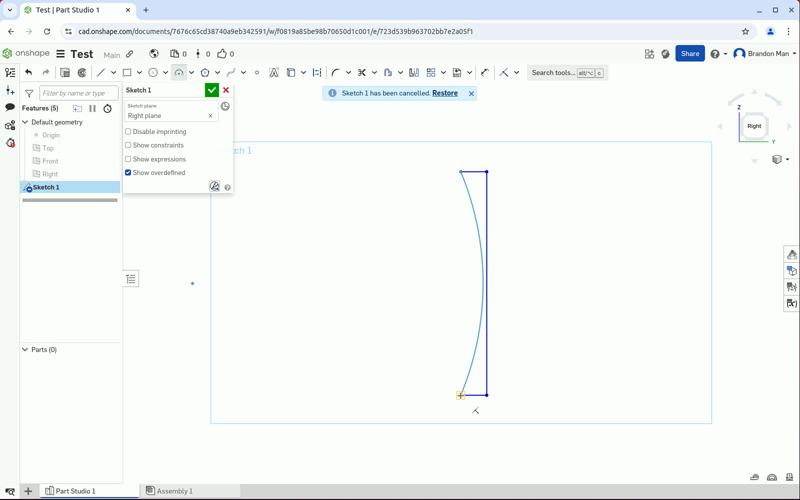
mouse_move(411, 283)
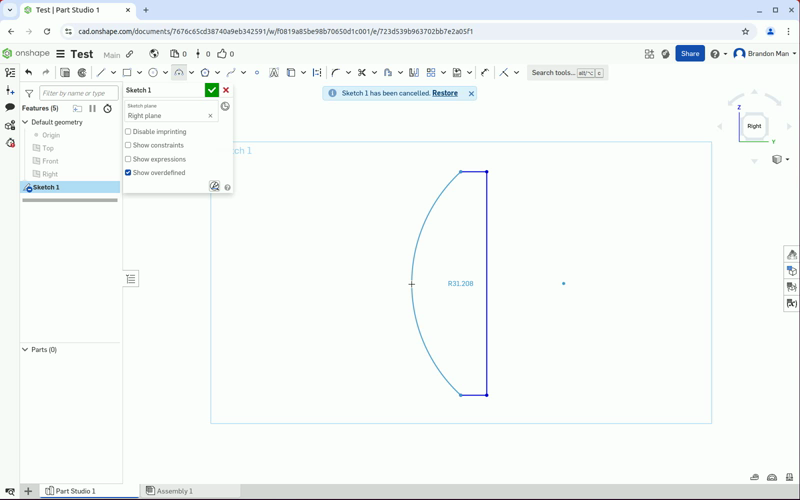
click(411, 283)
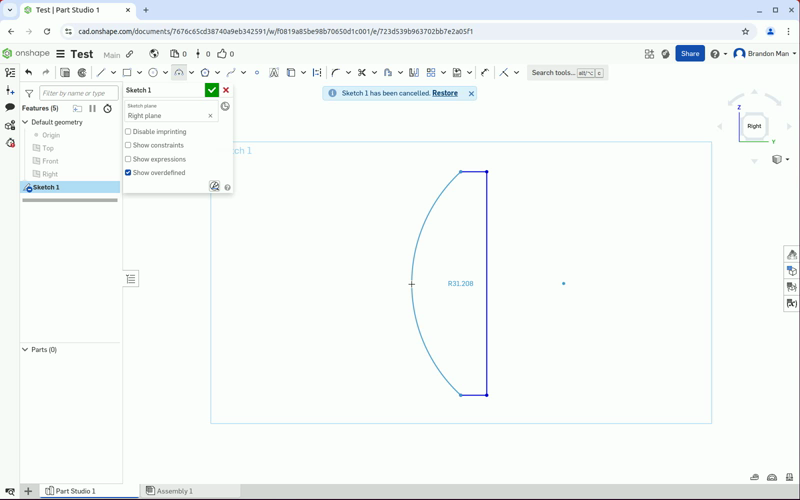
key_up(shift)
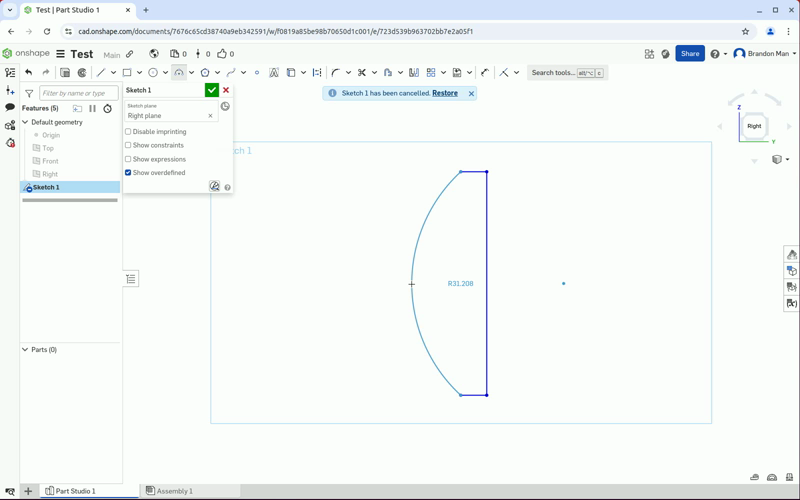
key(esc)
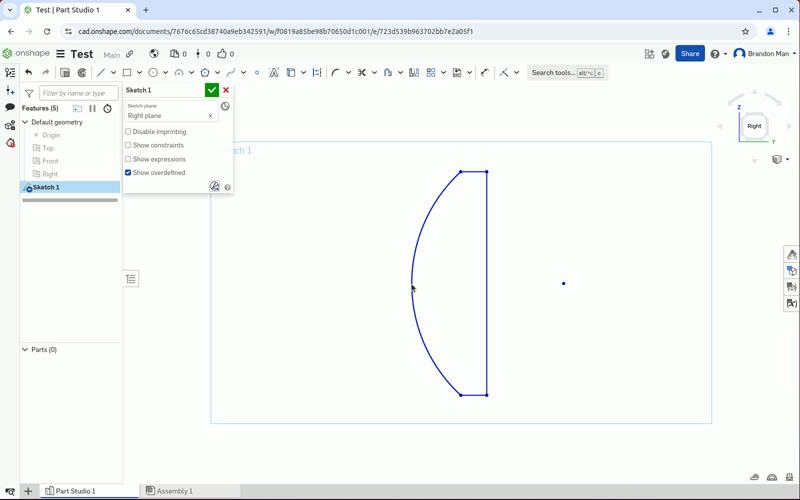
mouse_move(451, 341)
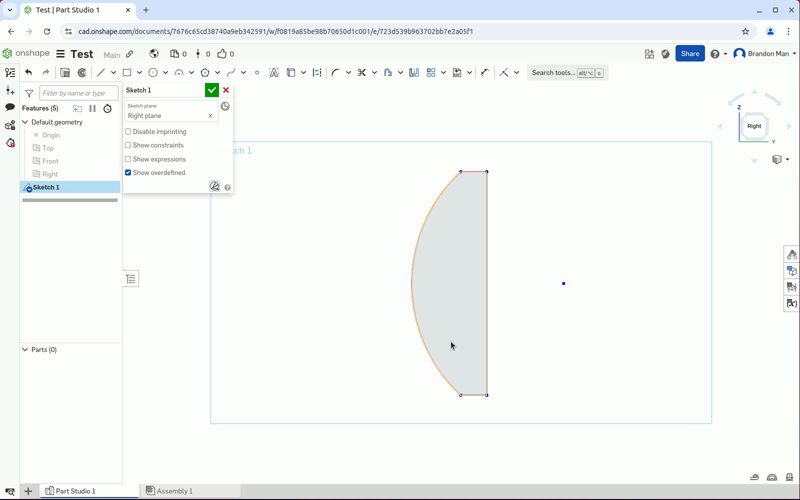
click(451, 341)
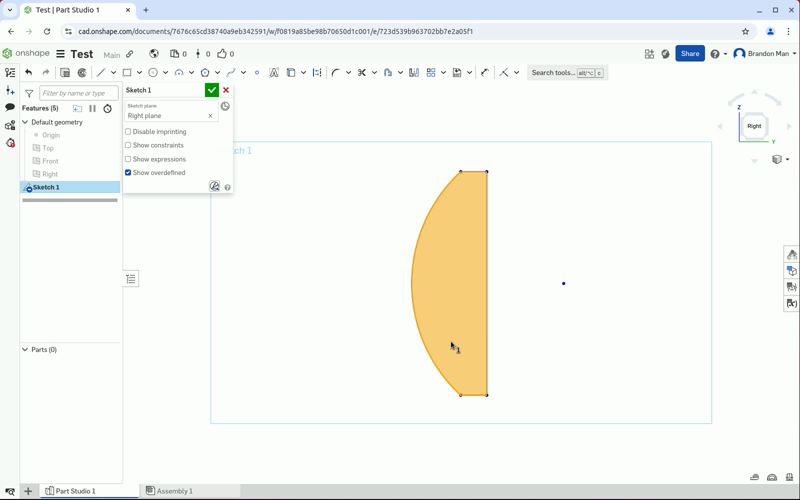
mouse_move(73, 352)
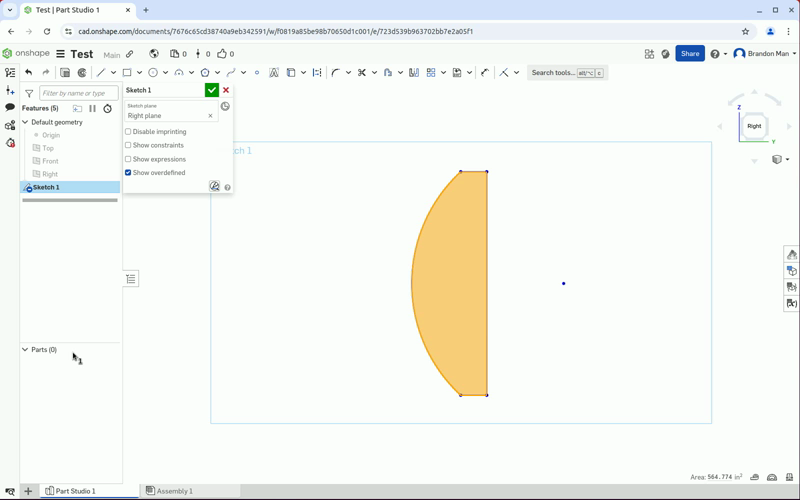
key(shift+y)
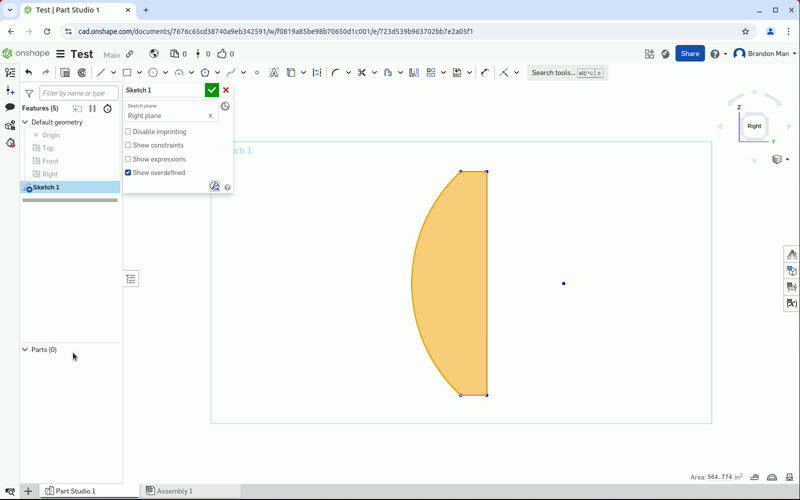
key(shift+e)
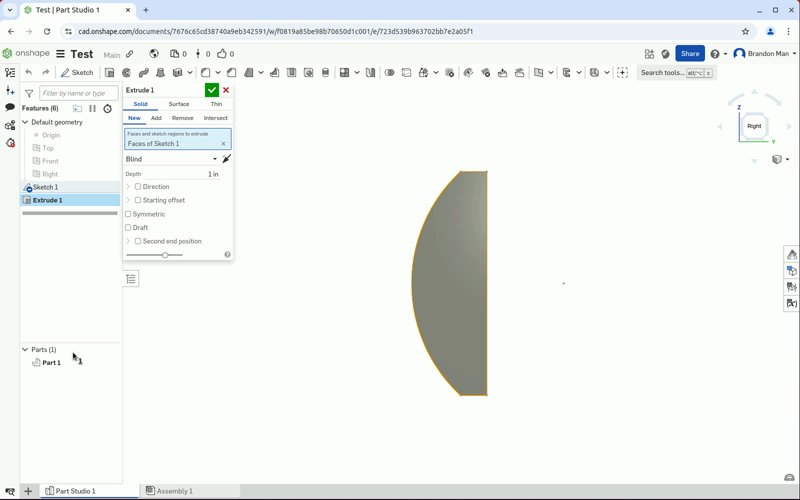
mouse_move(143, 106)
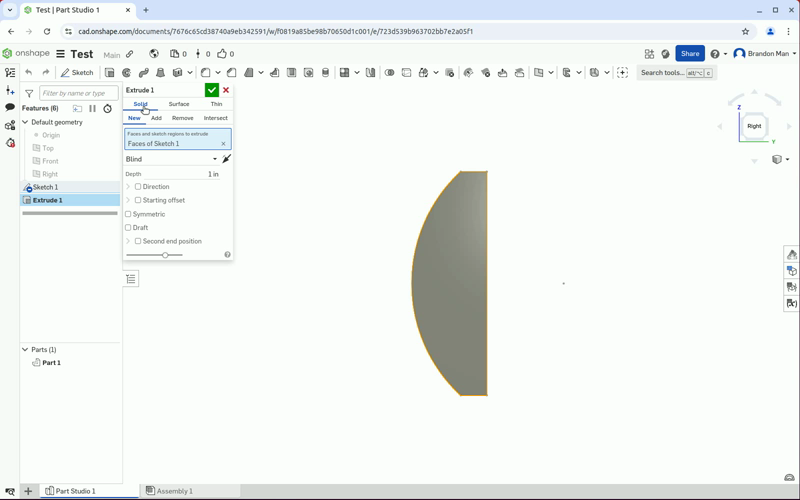
click(143, 106)
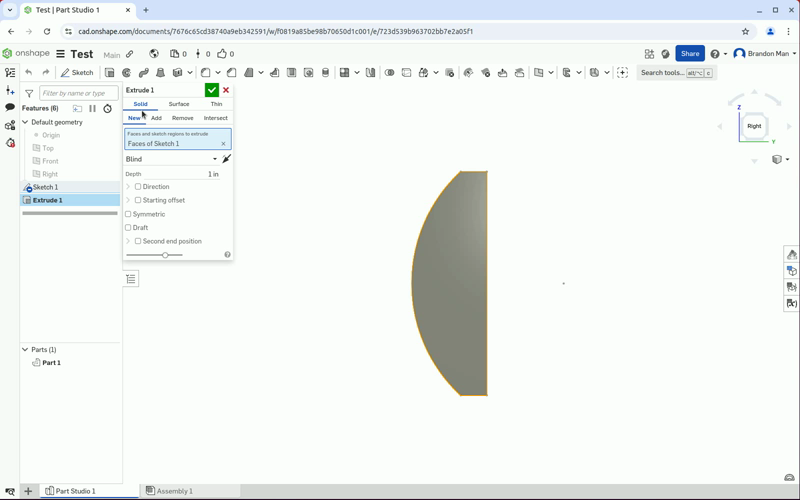
mouse_move(137, 120)
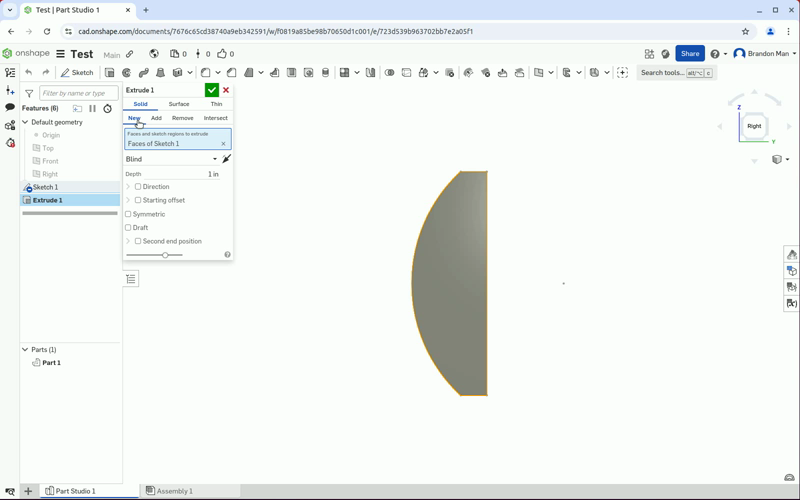
click(137, 120)
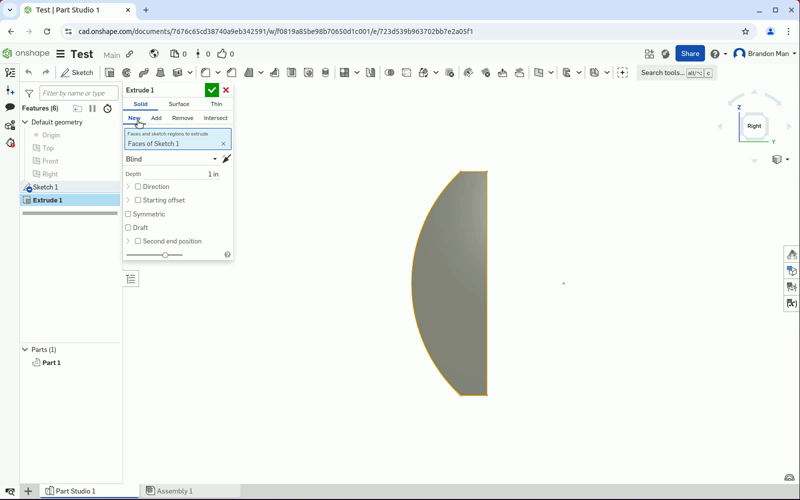
key(tab, 4)
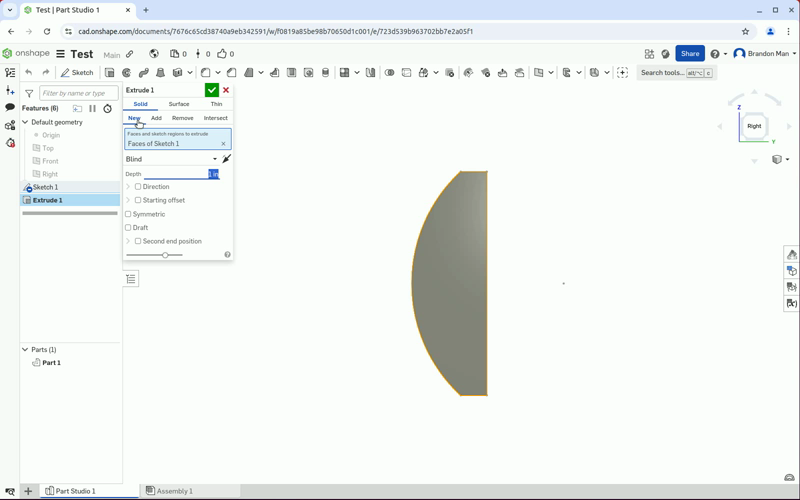
text(12.998)
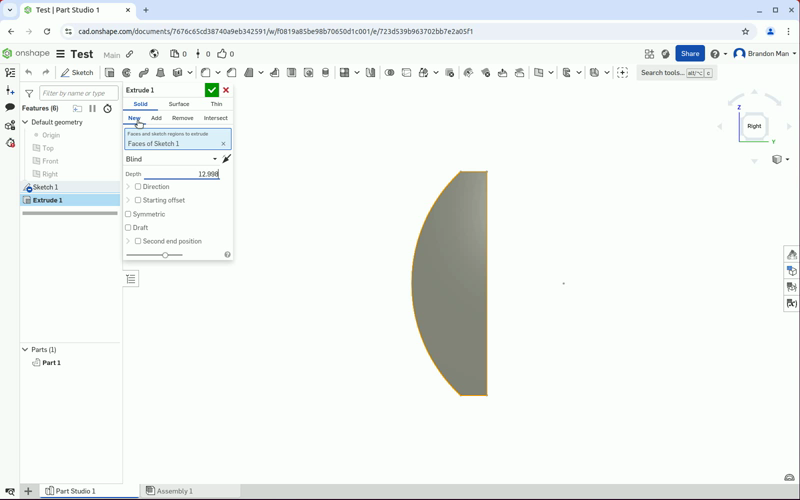
key(tab, 3)
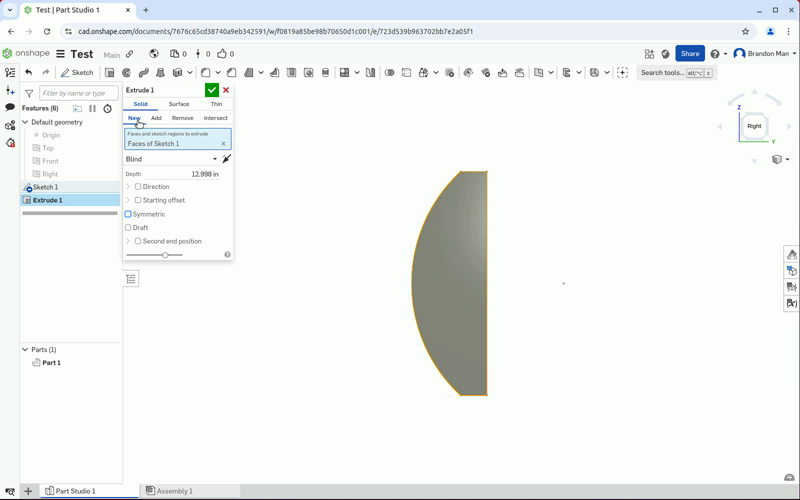
key(space)
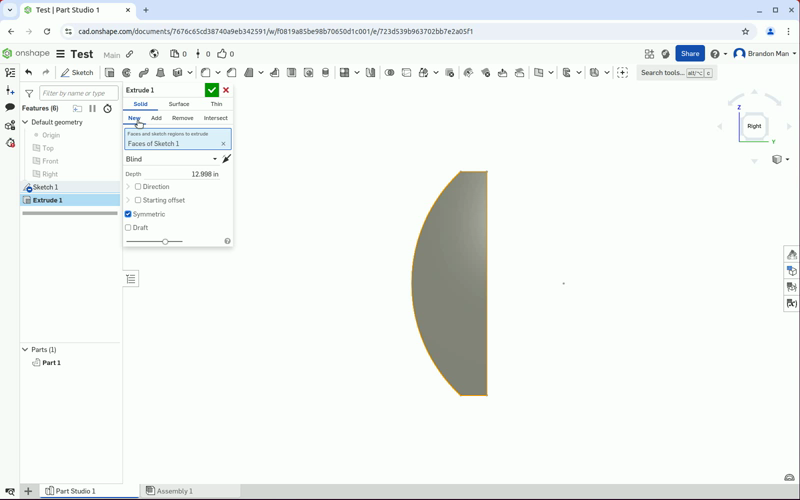
key(enter)
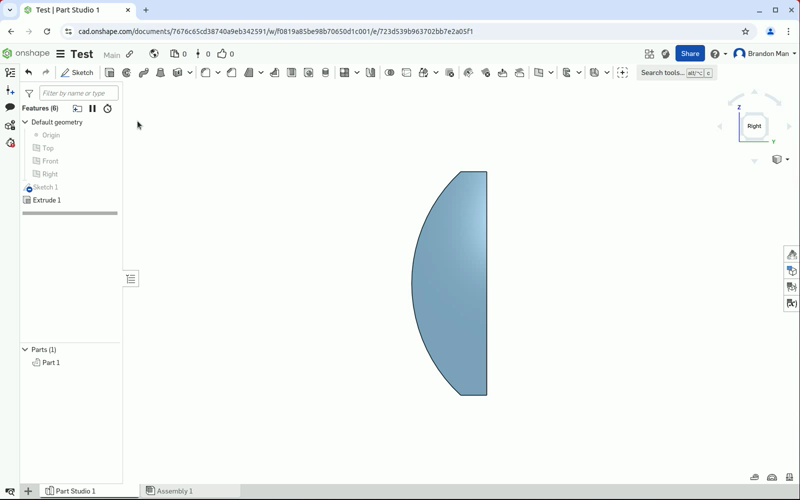
key(shift+h)
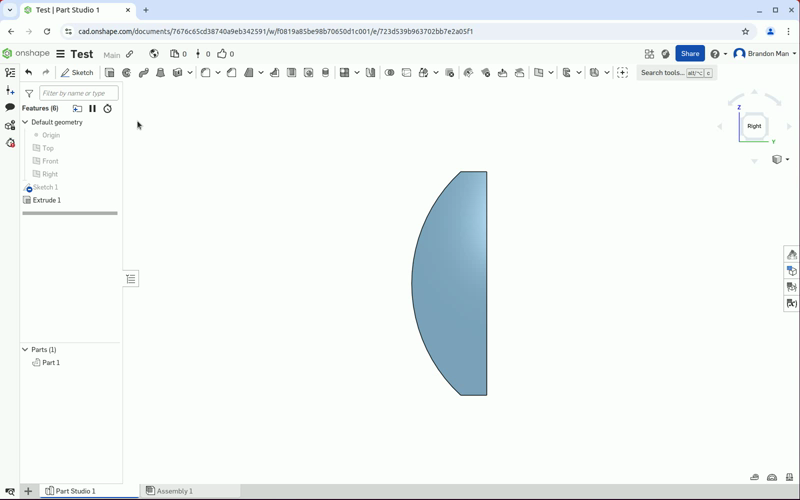
key(shift+h)
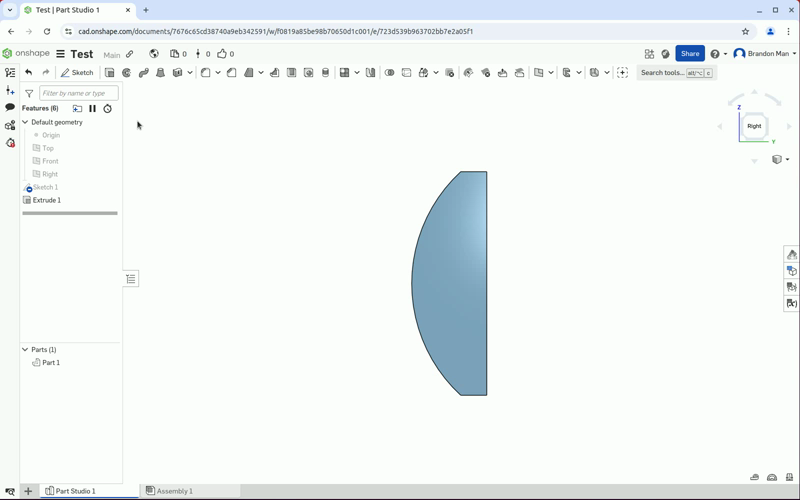
mouse_move(73, 189)
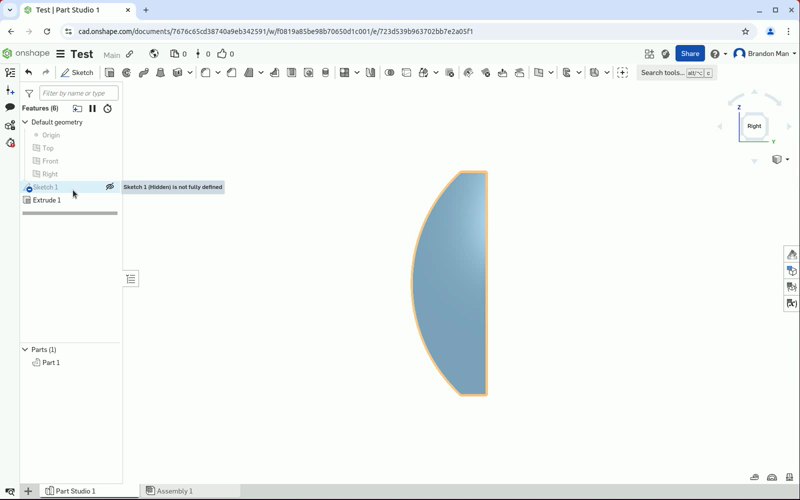
click(73, 189)
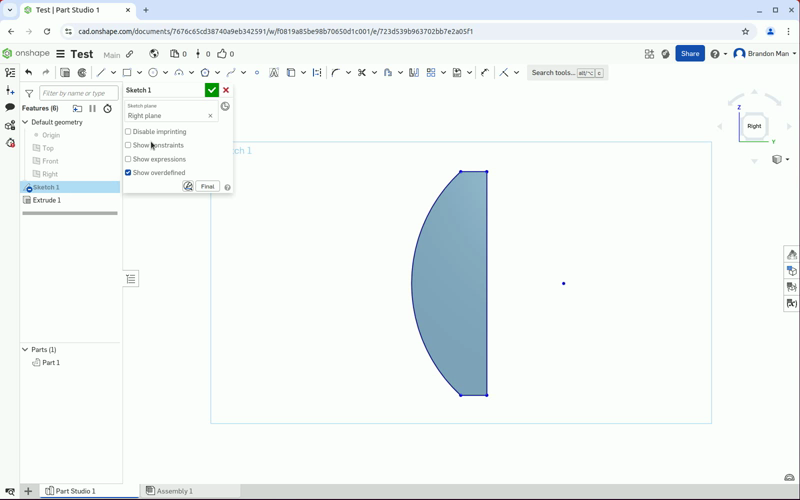
mouse_move(229, 92)
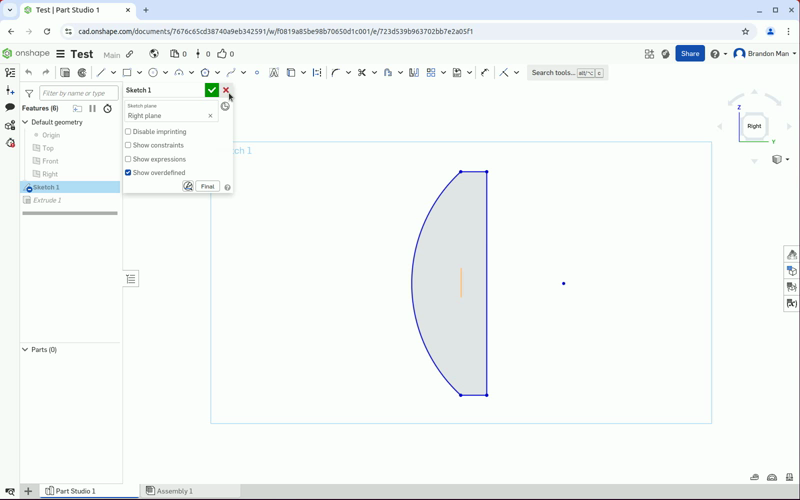
click(229, 92)
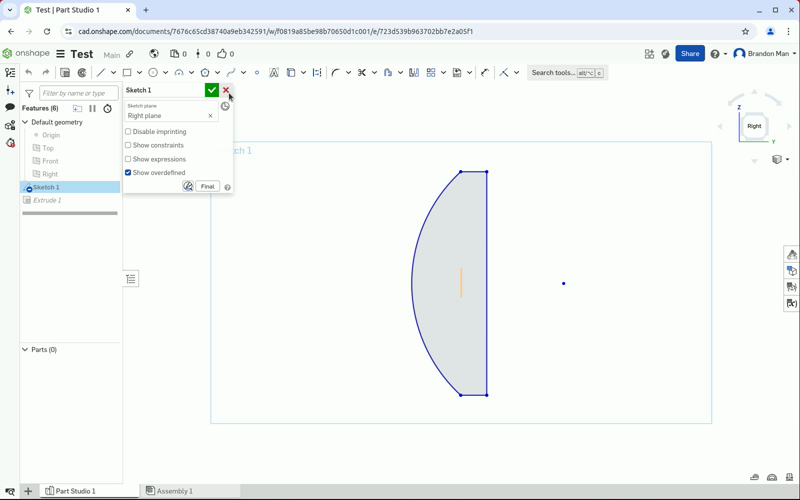
key(shift+s)
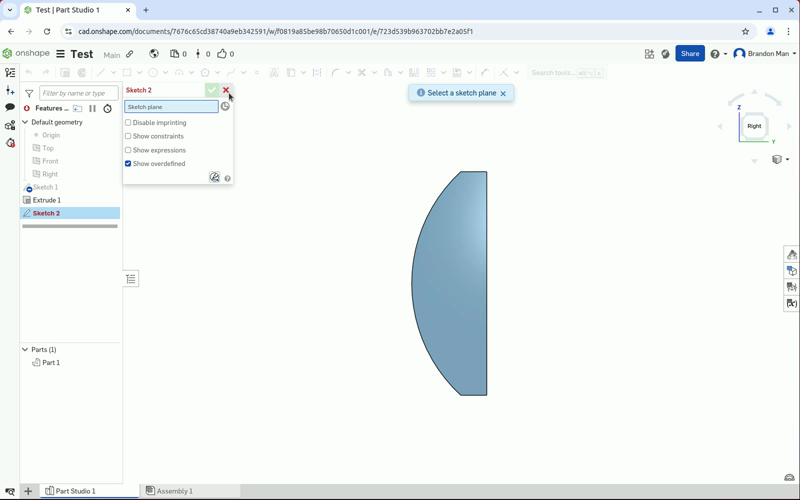
mouse_move(73, 176)
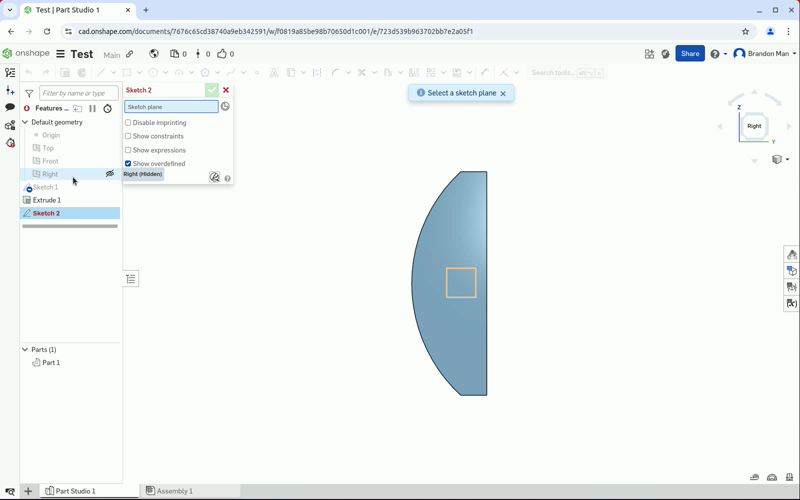
click(73, 176)
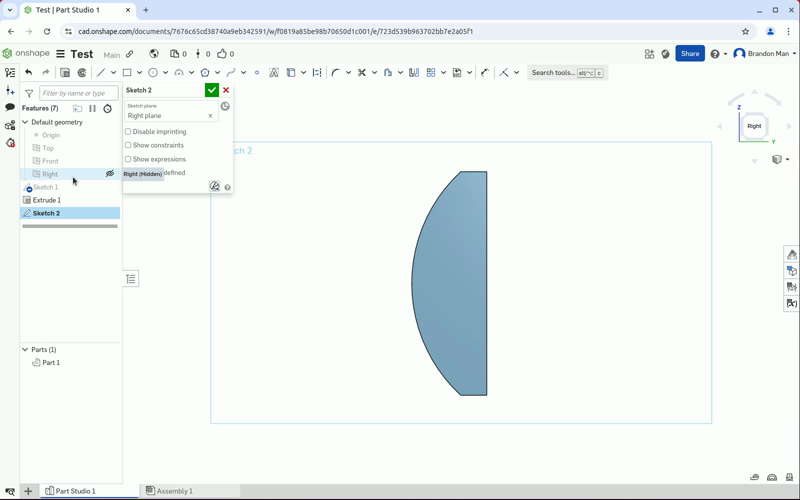
mouse_move(73, 352)
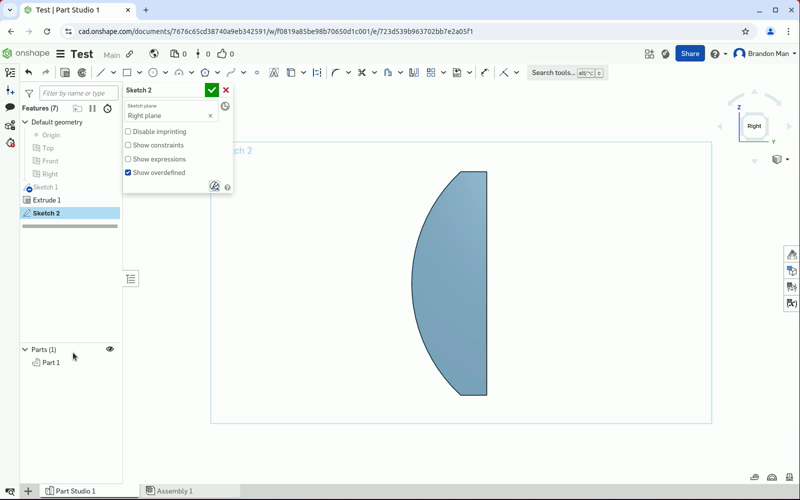
key(y)
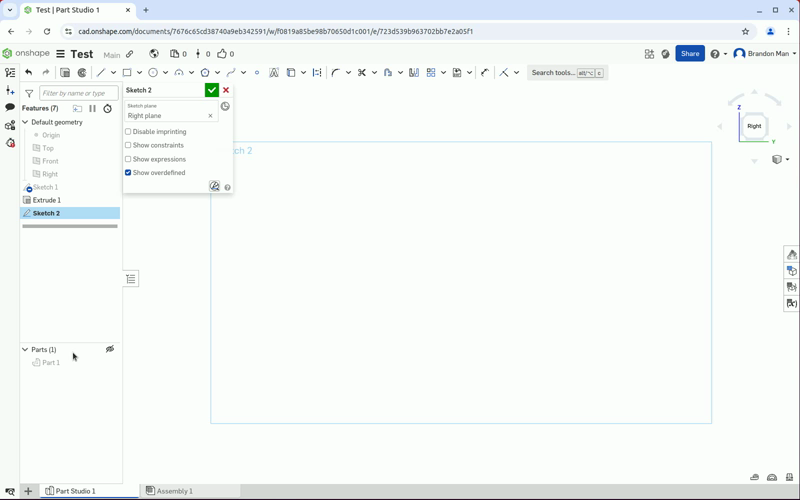
key(l)
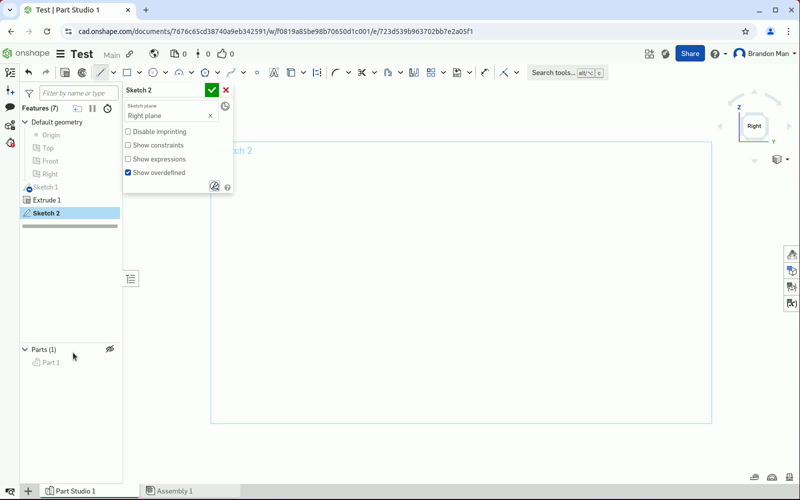
key_down(shift)
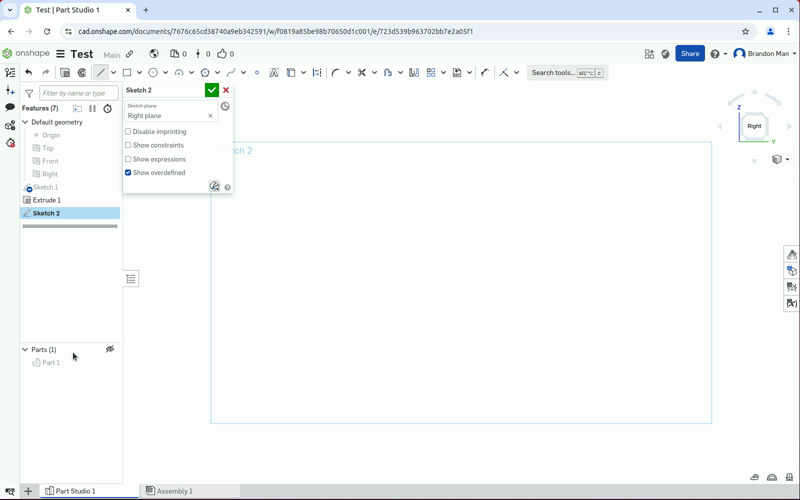
mouse_move(487, 381)
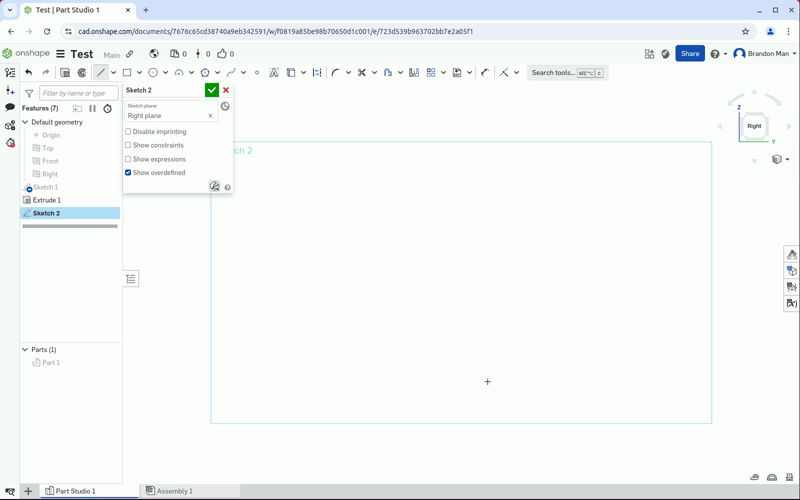
click(487, 381)
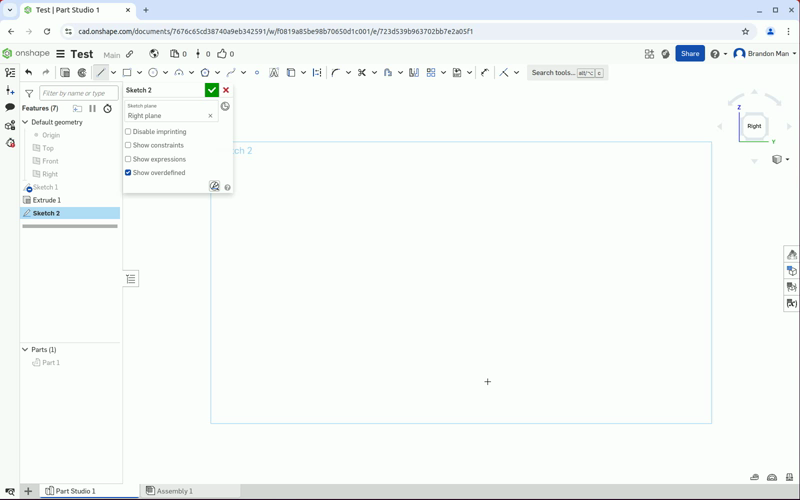
key_up(shift)
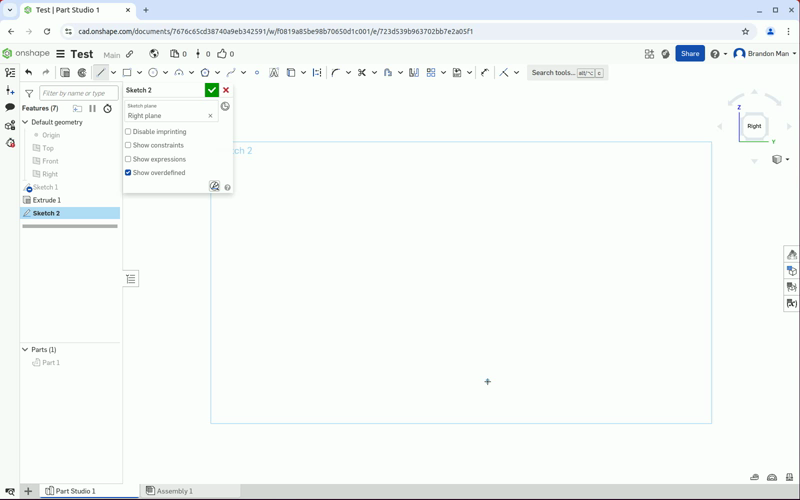
key_down(shift)
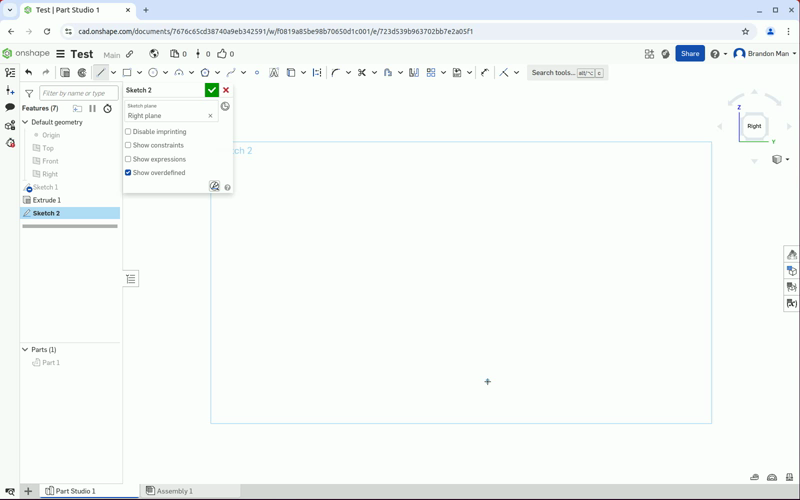
mouse_move(487, 184)
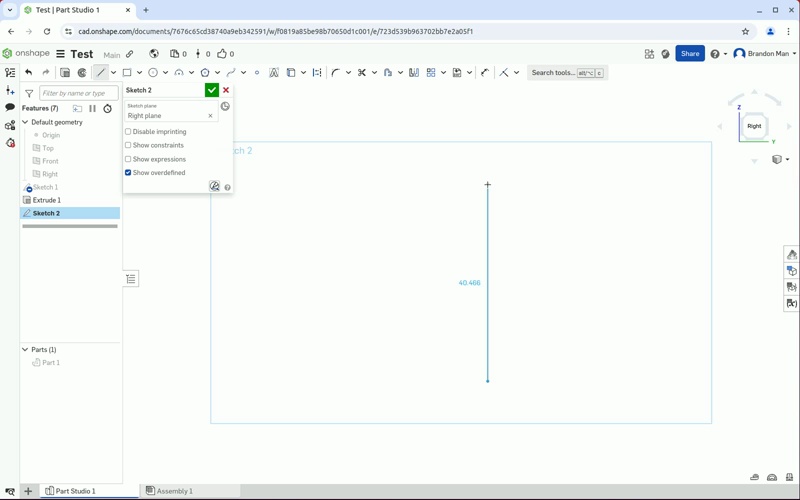
click(487, 184)
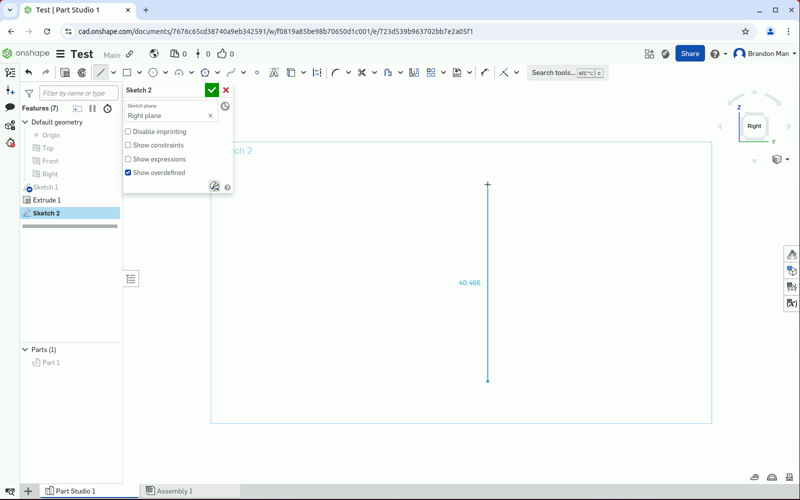
key_up(shift)
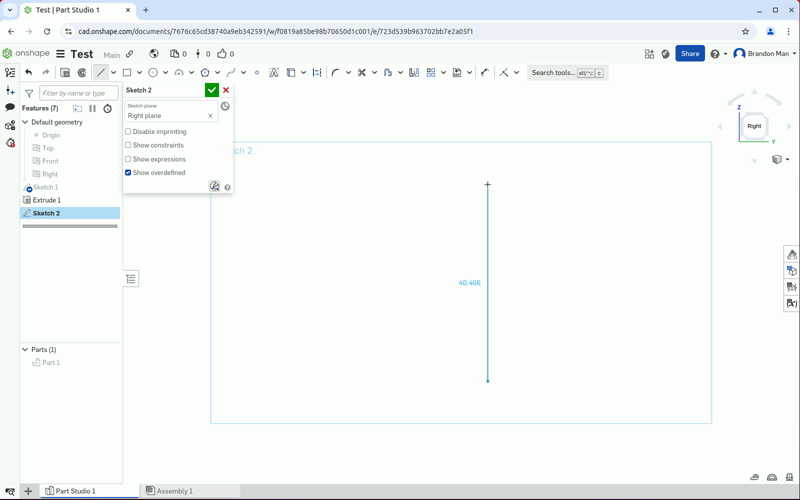
key(esc)
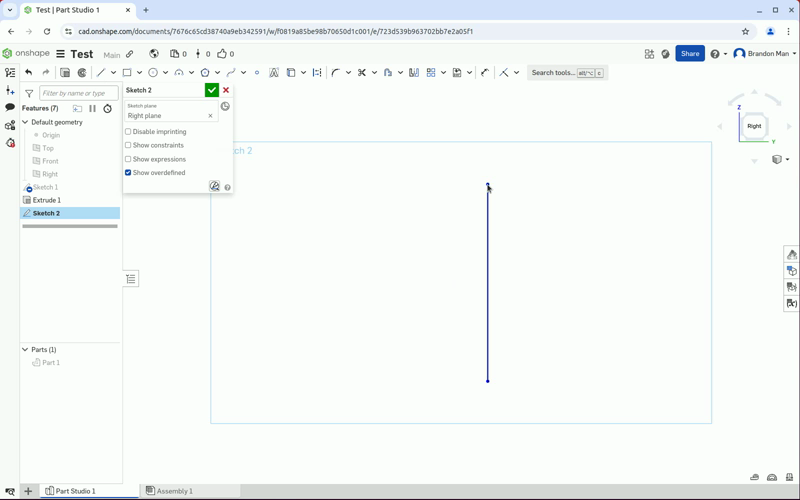
key(a)
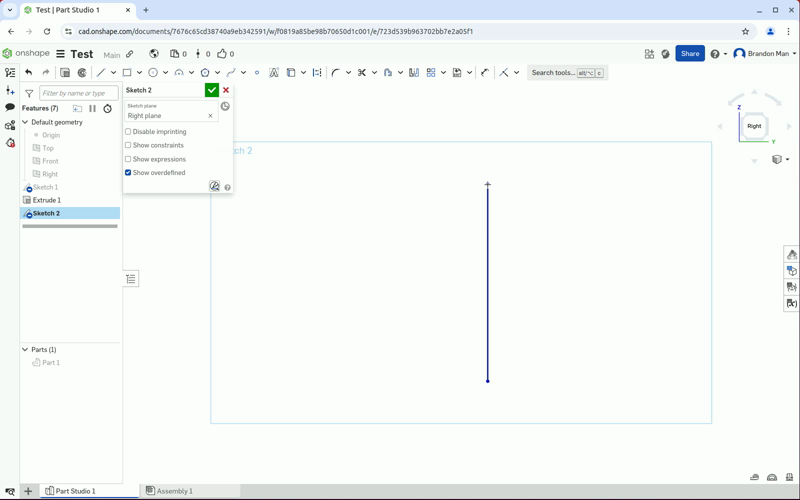
mouse_move(487, 184)
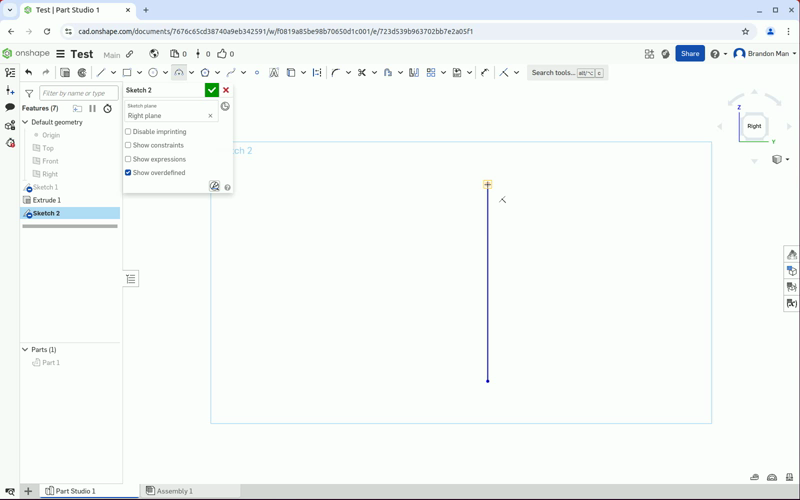
click(487, 184)
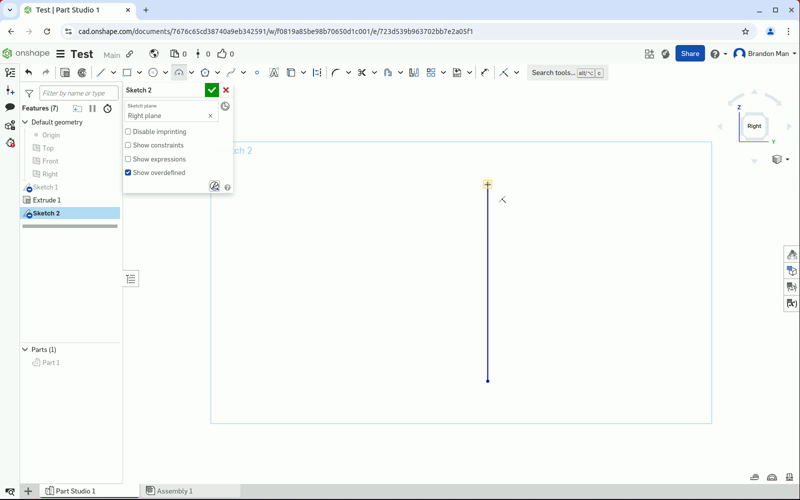
mouse_move(487, 381)
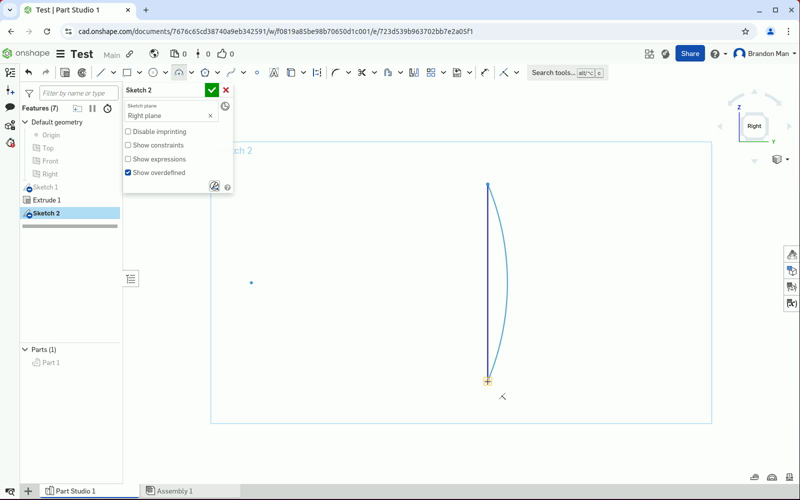
click(487, 381)
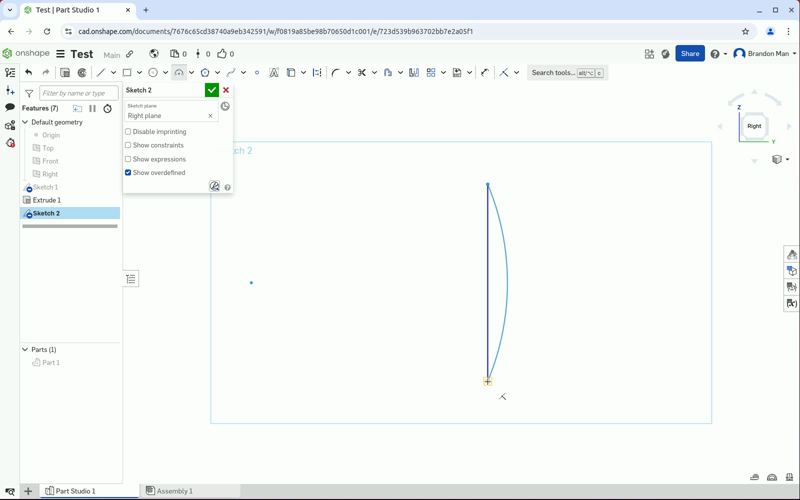
key_down(shift)
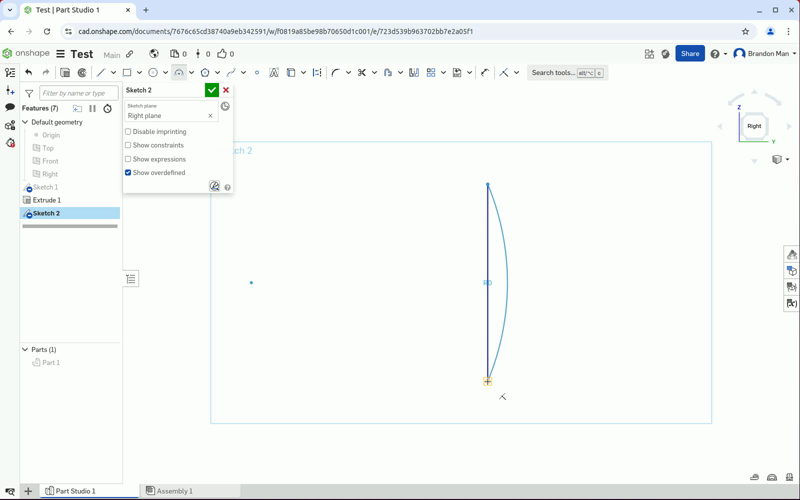
mouse_move(428, 282)
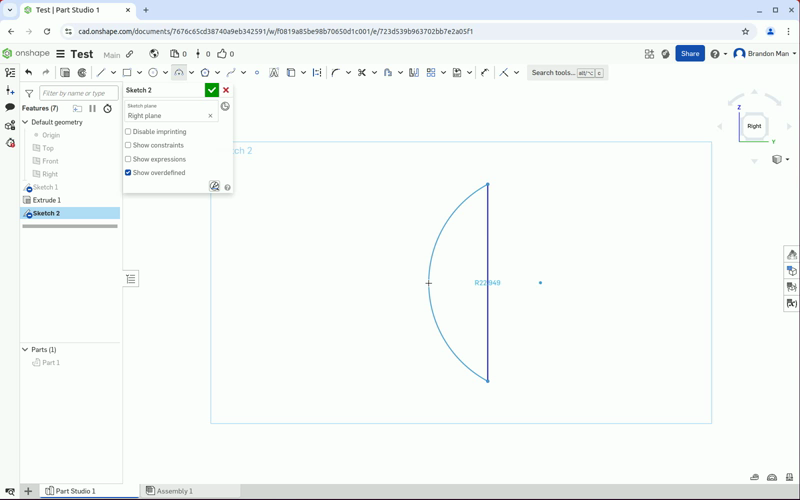
click(428, 282)
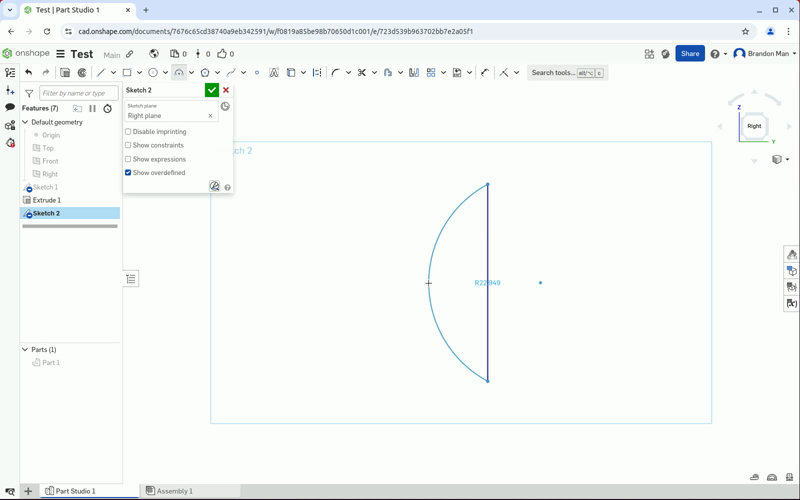
key_up(shift)
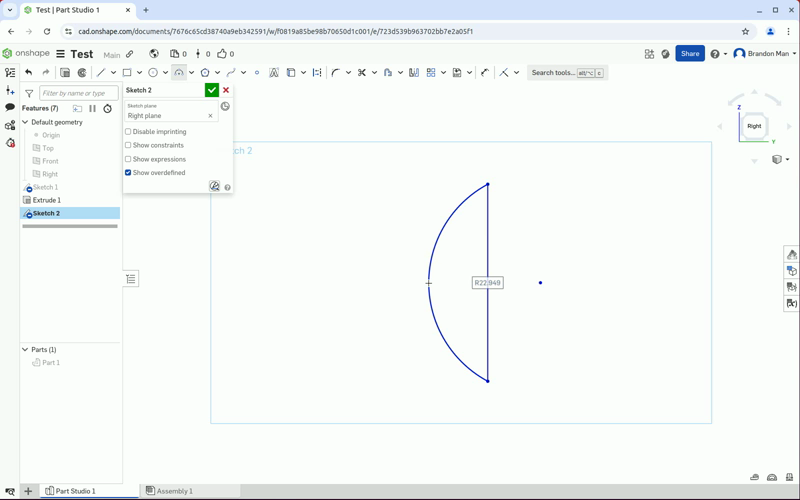
key(esc)
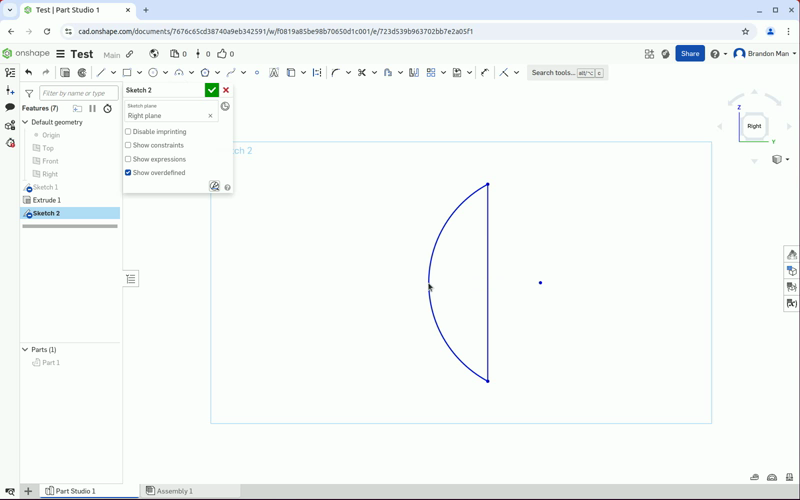
mouse_move(458, 272)
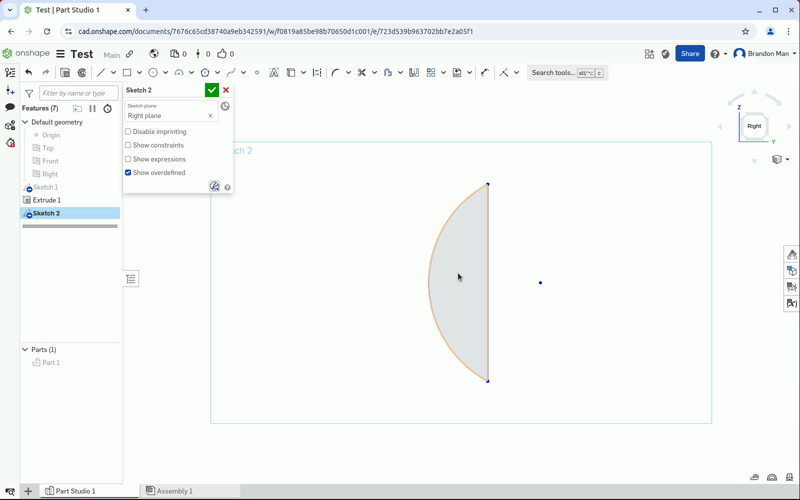
click(458, 272)
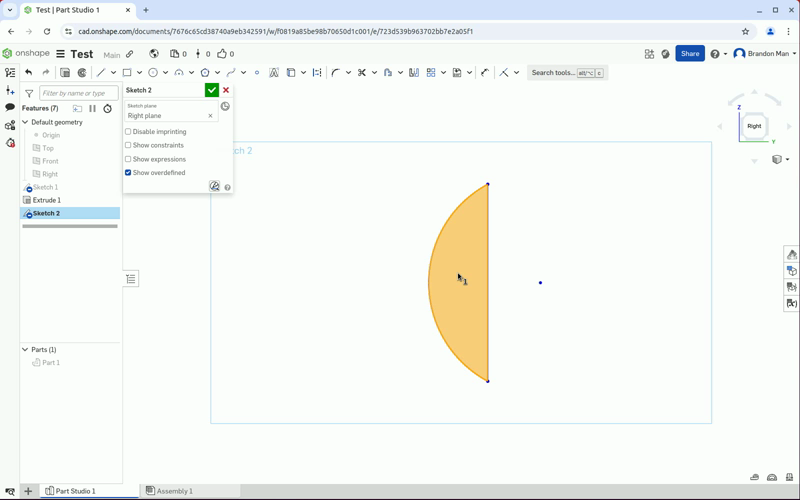
mouse_move(73, 352)
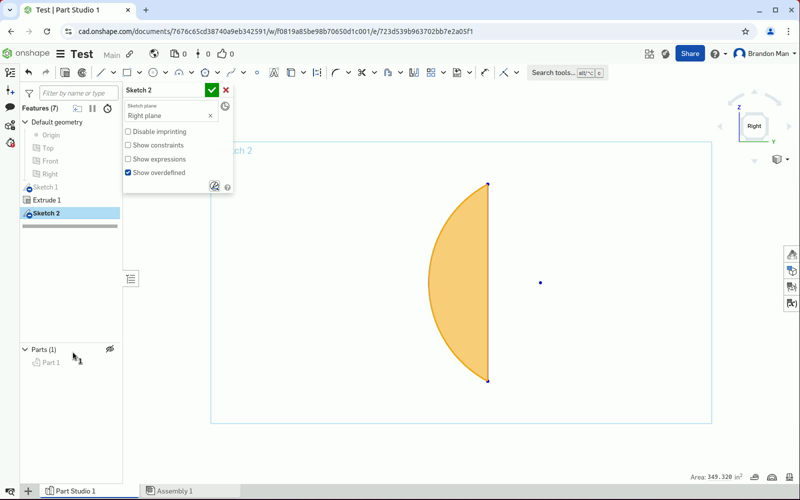
key(shift+y)
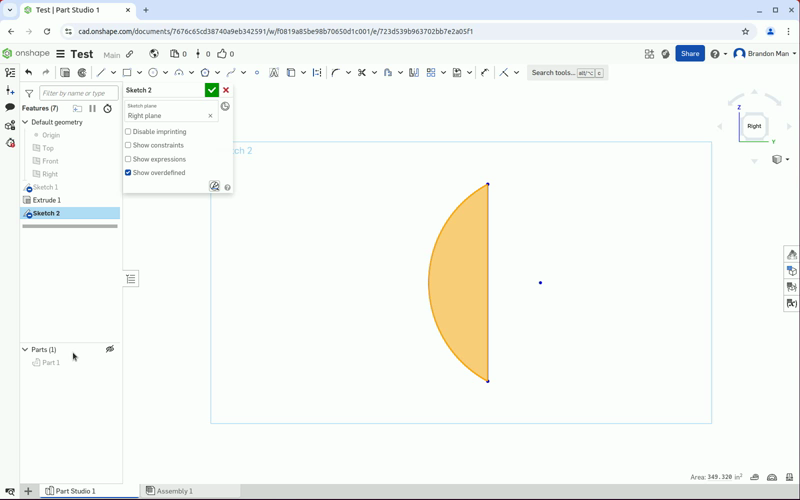
key(shift+e)
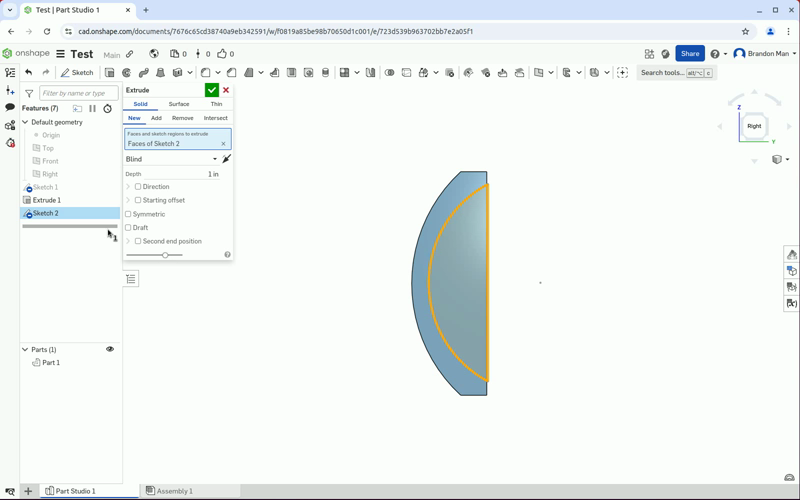
mouse_move(143, 106)
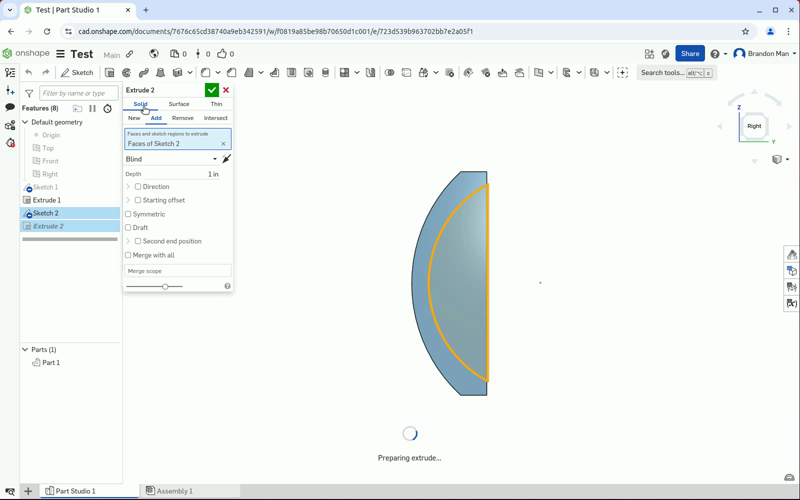
click(143, 106)
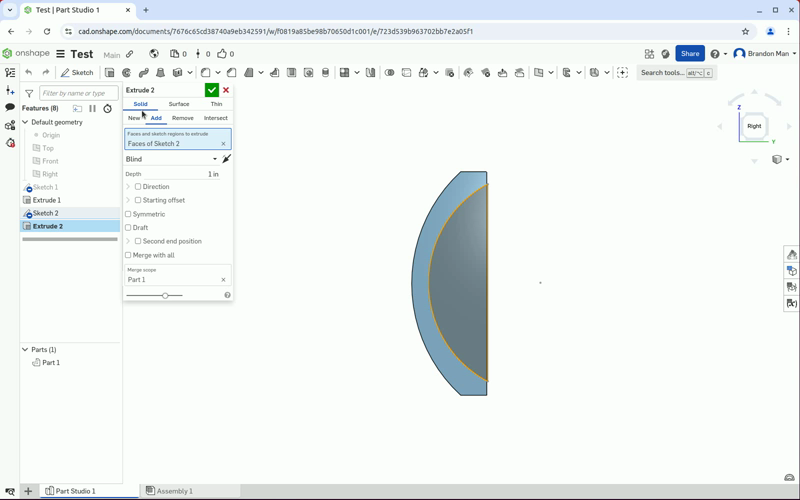
mouse_move(137, 120)
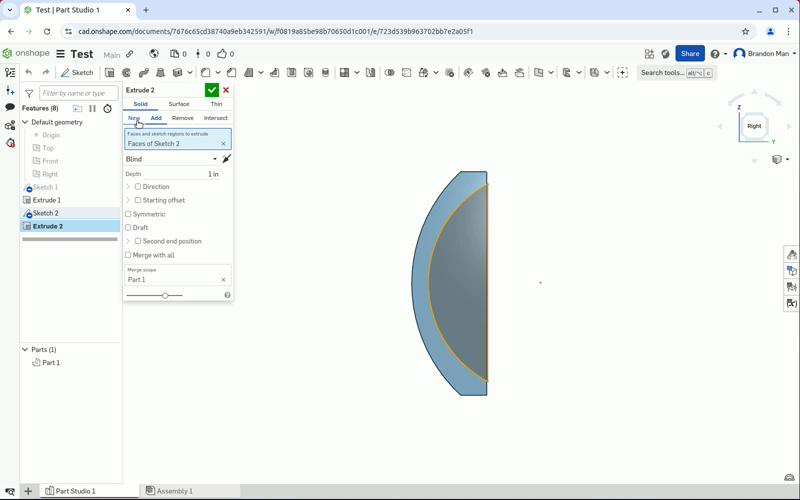
click(137, 120)
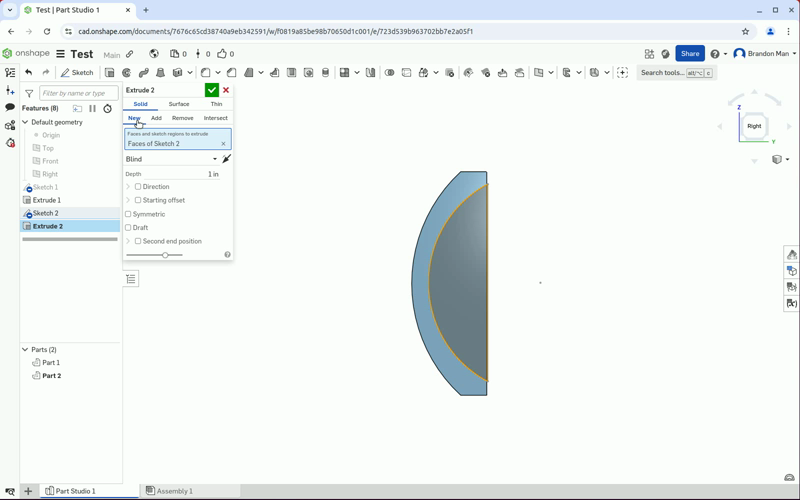
key(tab, 4)
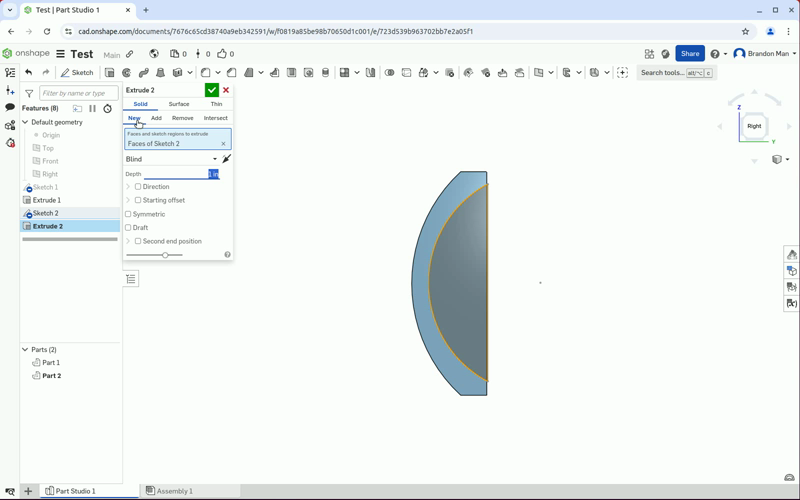
text(12.998)
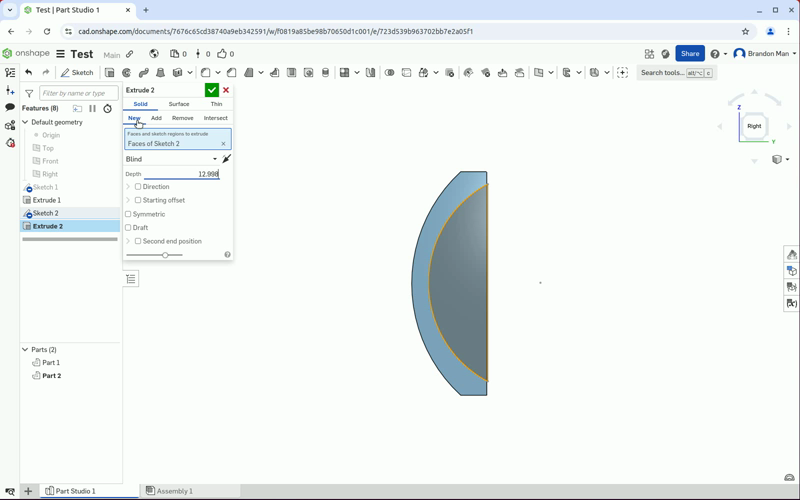
key(tab, 3)
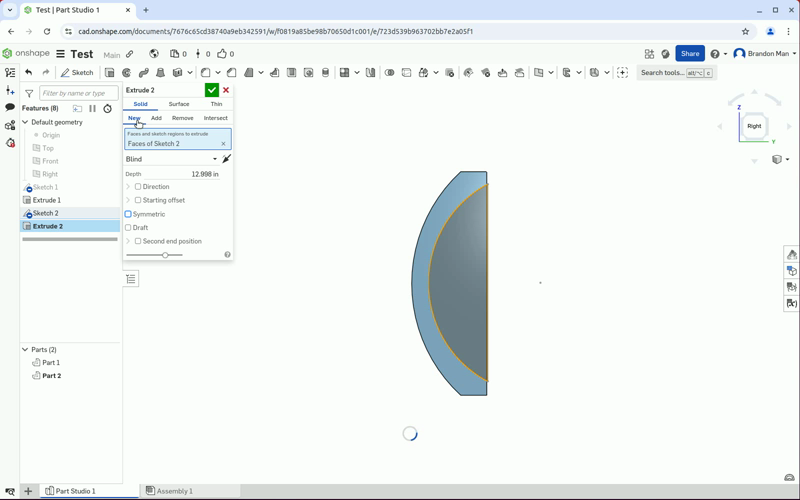
key(space)
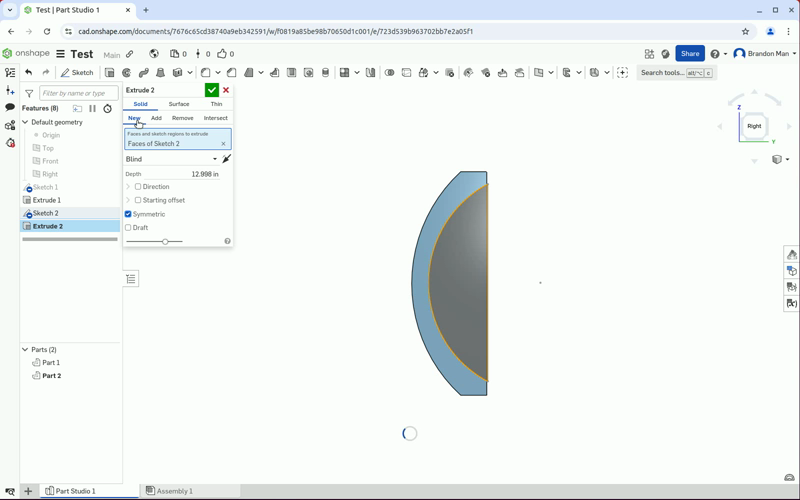
key(enter)
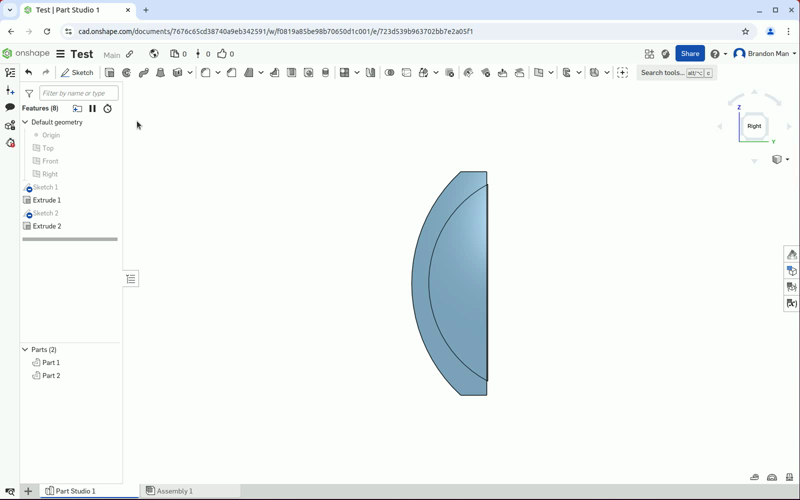
key(shift+h)
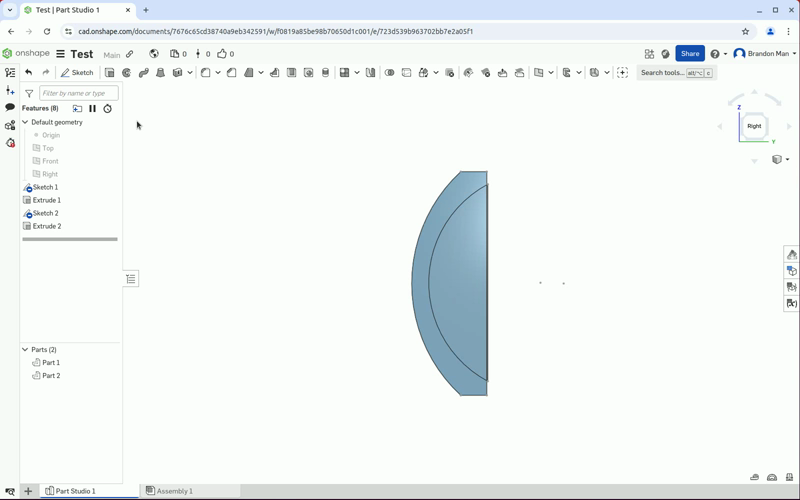
key(shift+h)
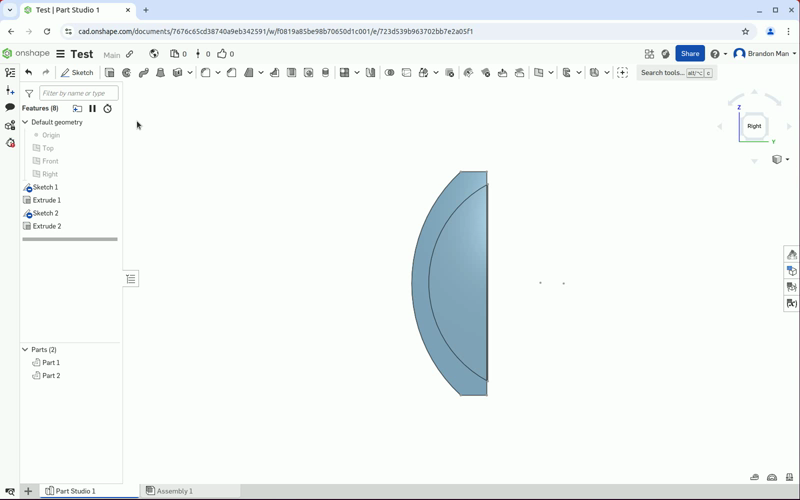
key(shift+7)
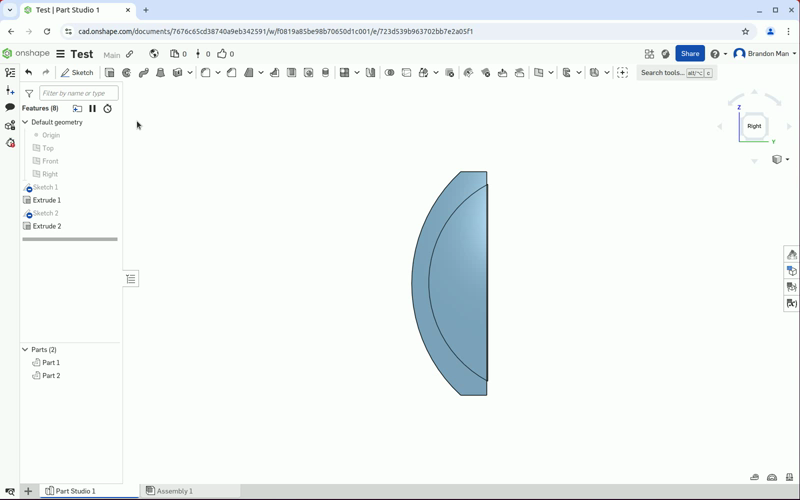
key(right, 2)
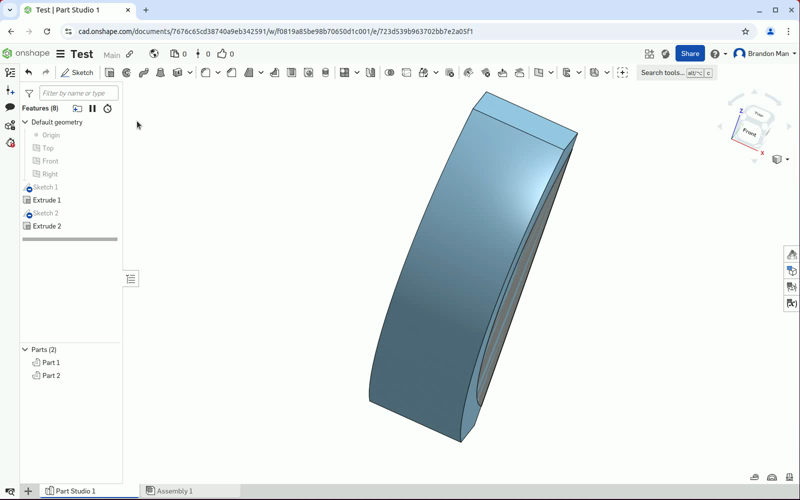
key(down, 2)
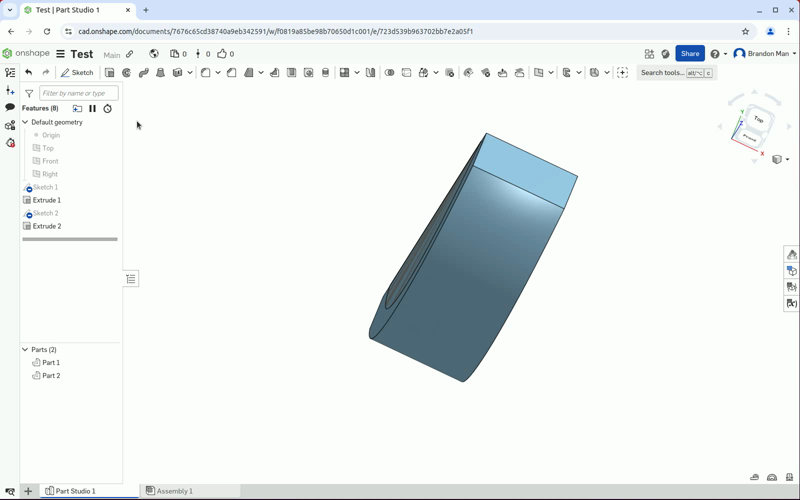
key(up, 2)
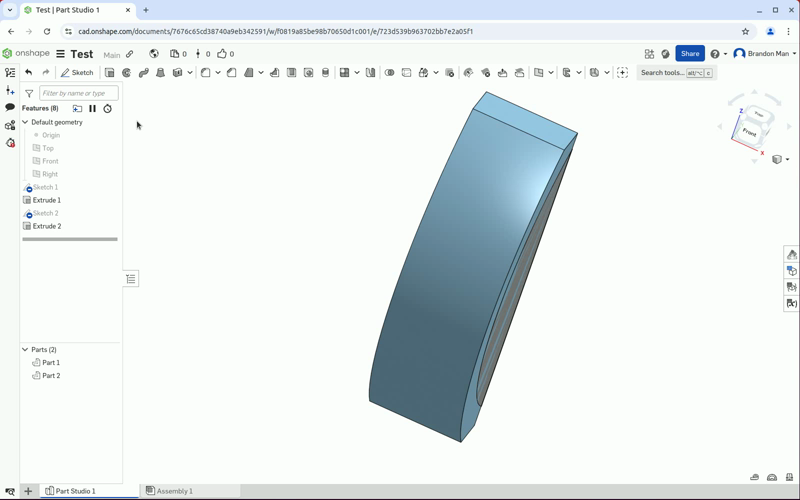
key(left, 2)
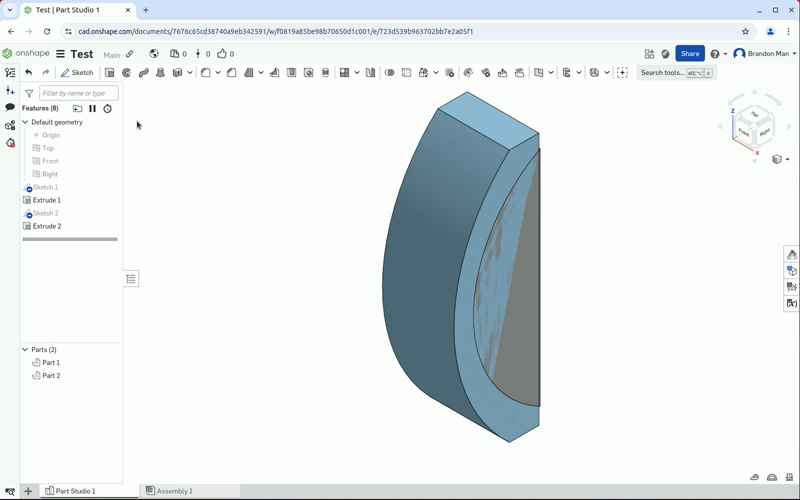
mouse_move(73, 189)
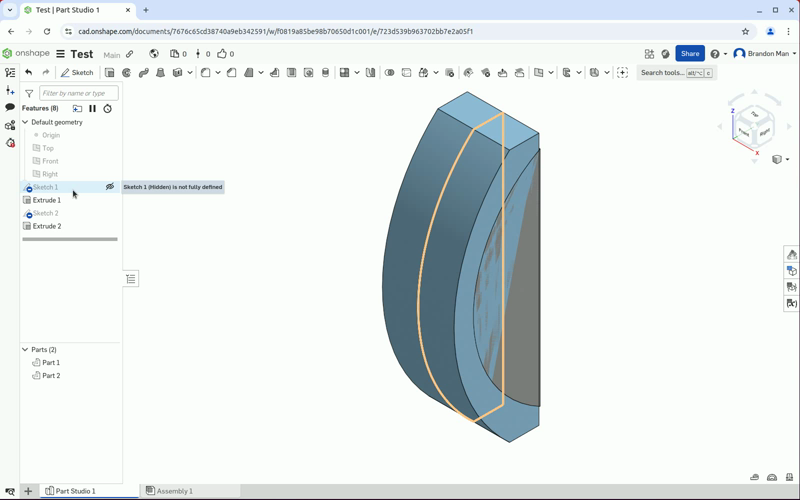
click(73, 189)